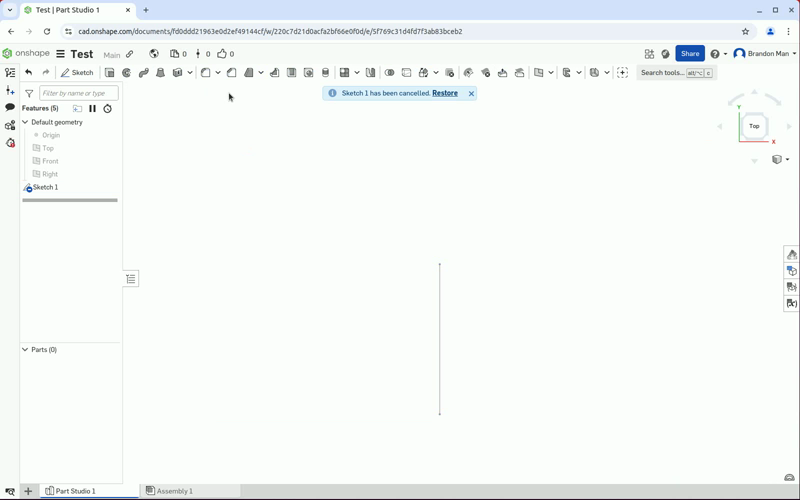
key(shift+h)
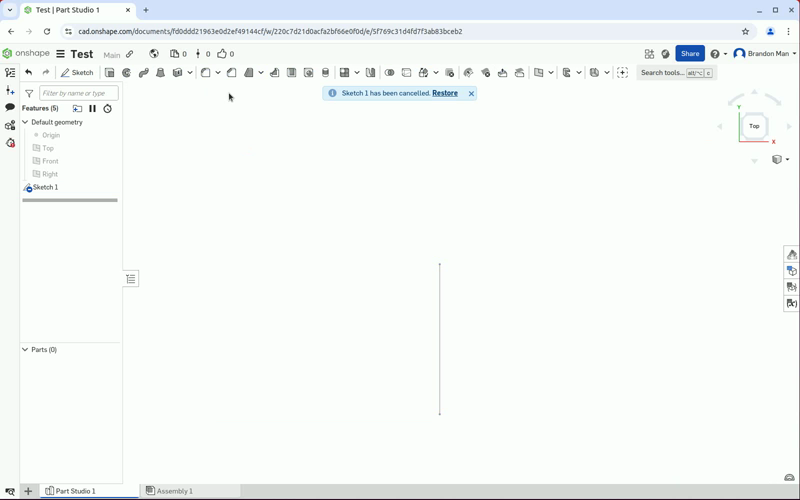
key(shift+s)
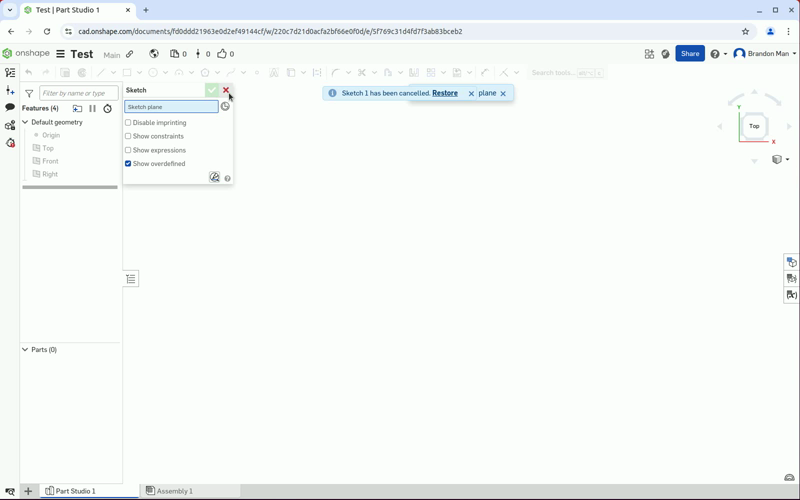
mouse_move(73, 150)
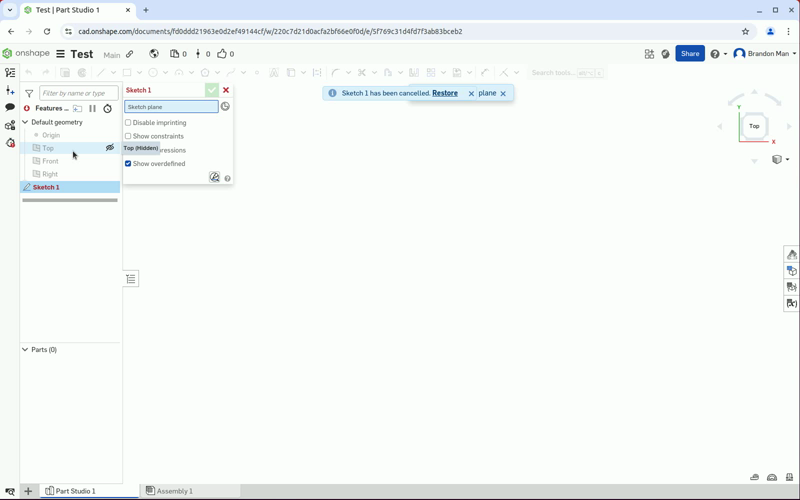
click(73, 150)
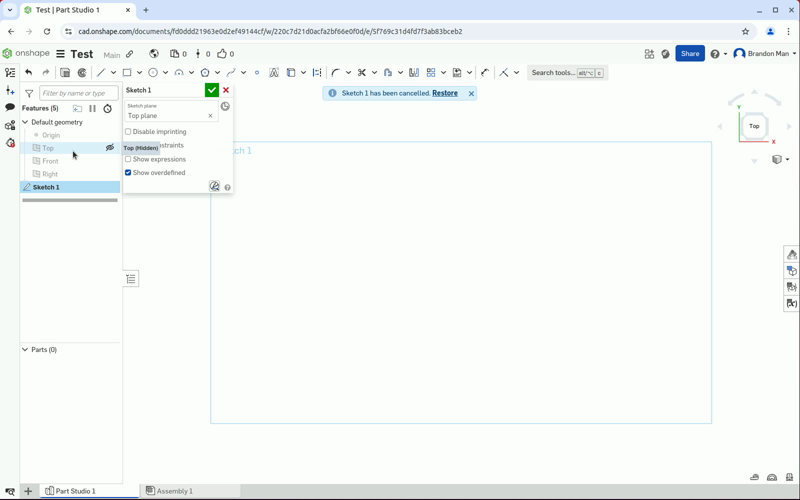
mouse_move(73, 352)
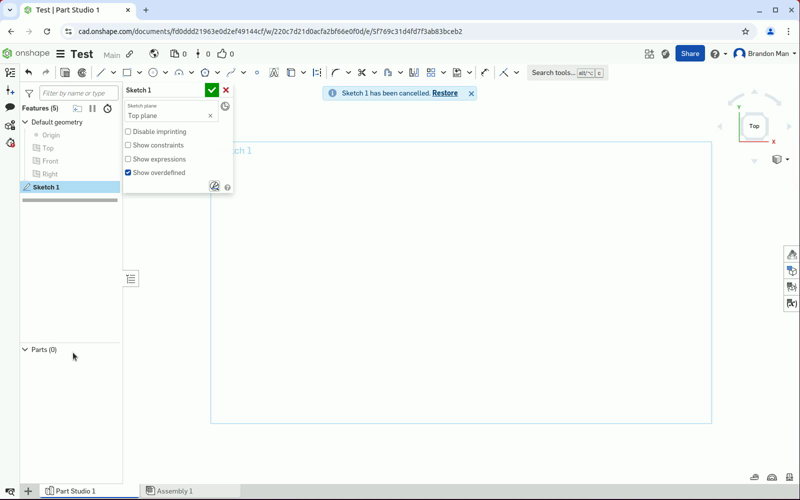
key(y)
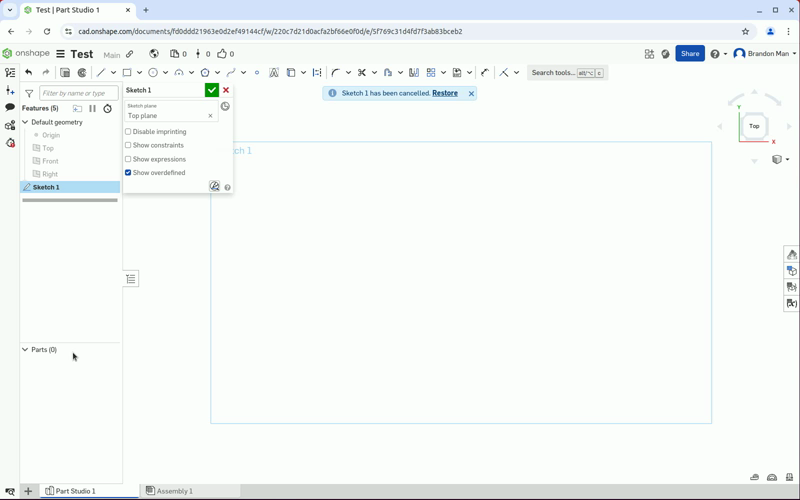
key(c)
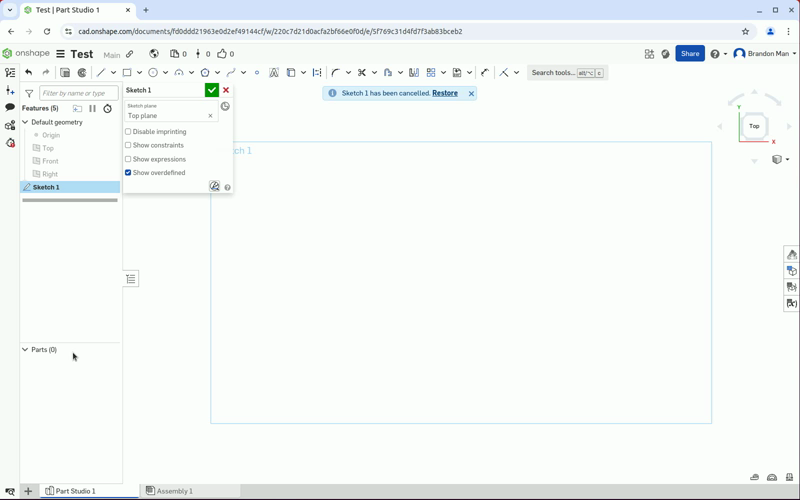
key_down(shift)
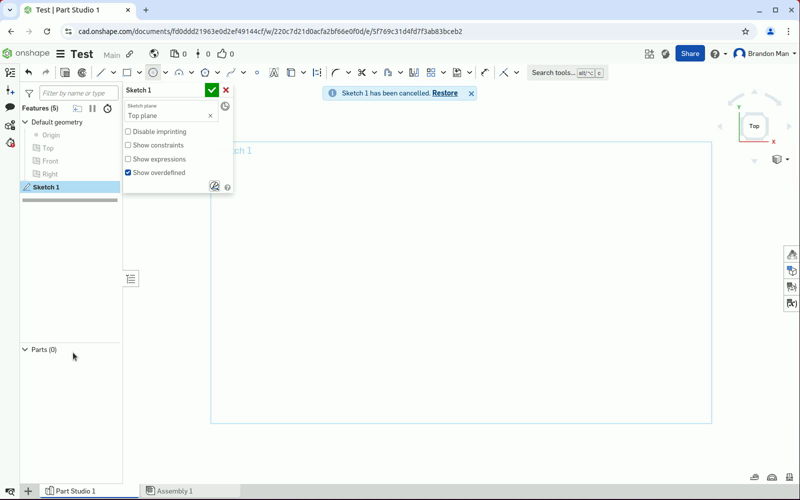
mouse_move(461, 282)
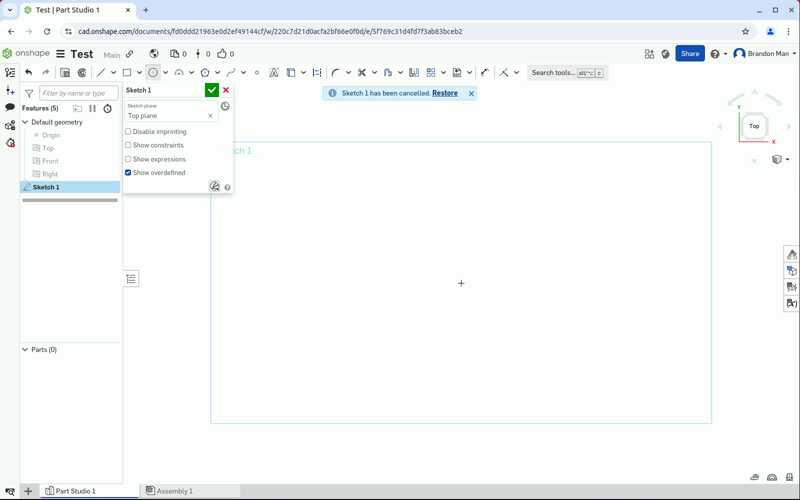
click(461, 282)
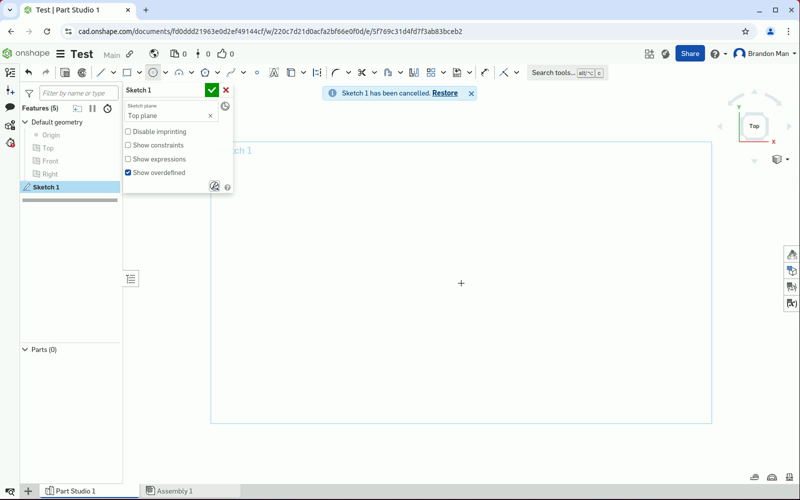
key_up(shift)
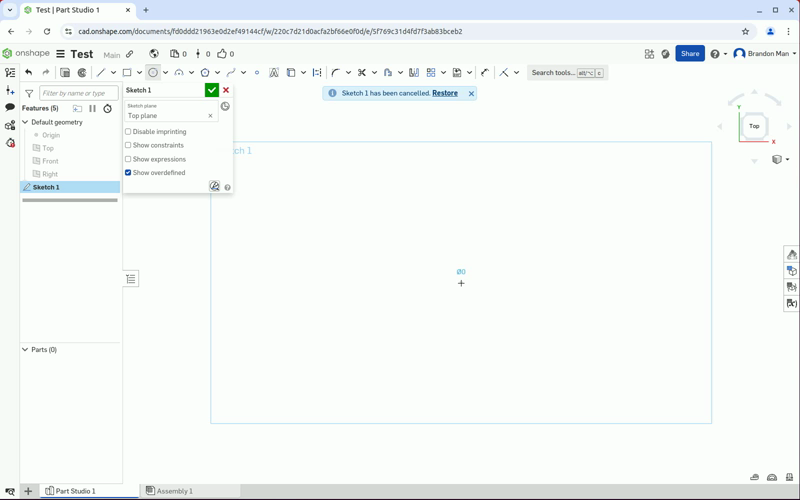
mouse_move(544, 282)
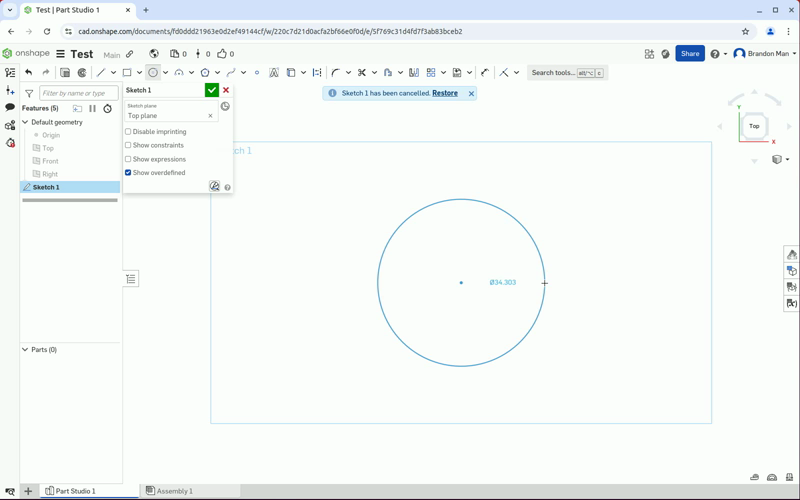
click(544, 282)
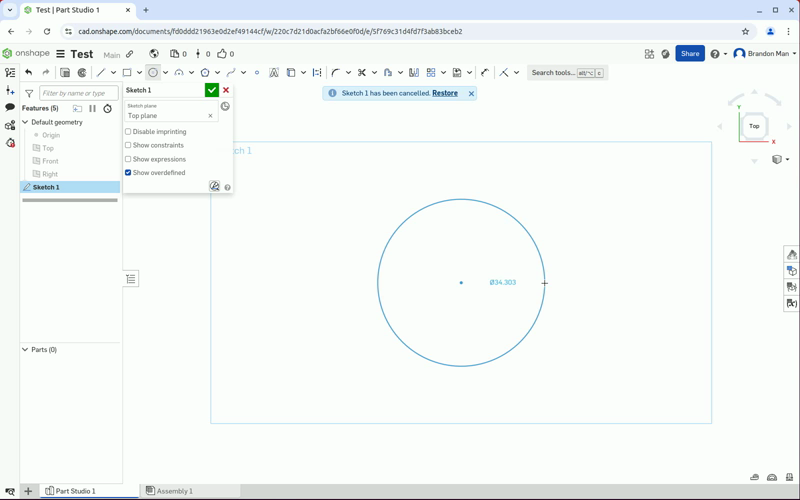
key(esc)
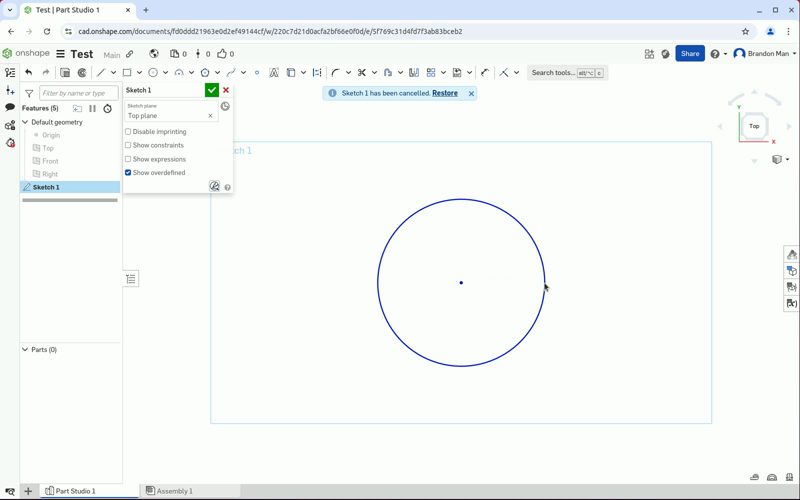
key(c)
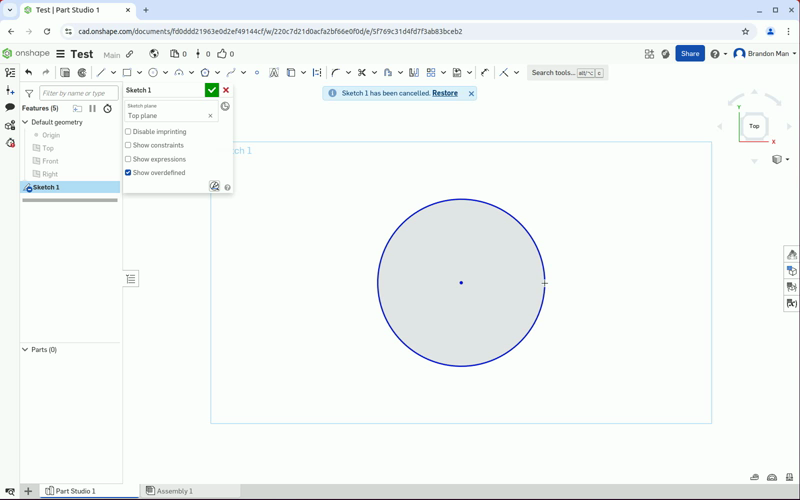
key_down(shift)
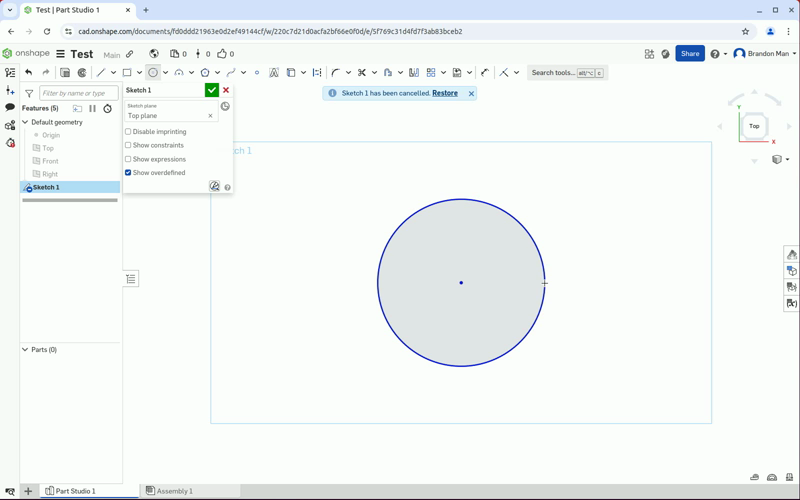
mouse_move(461, 282)
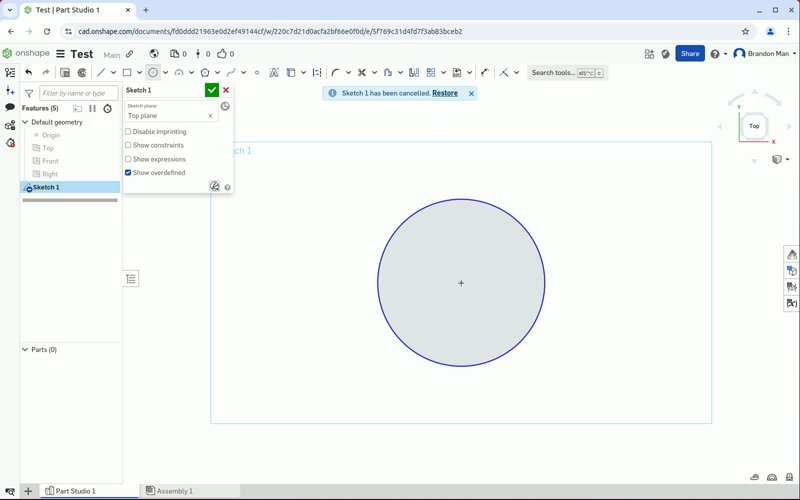
click(461, 282)
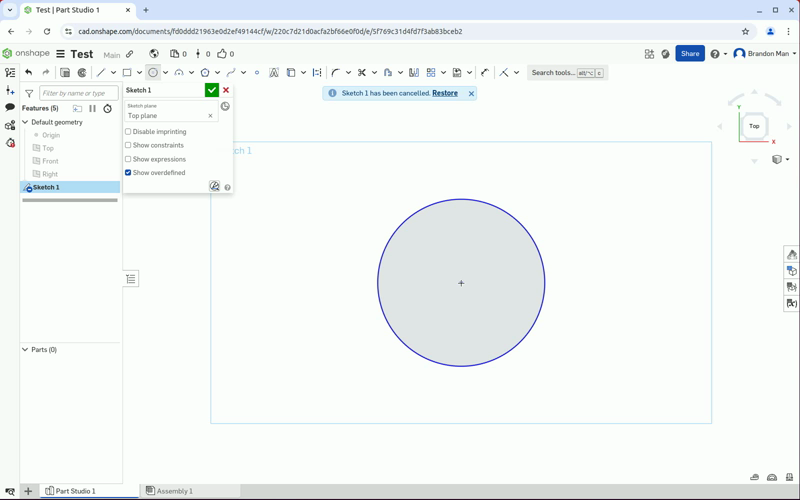
key_up(shift)
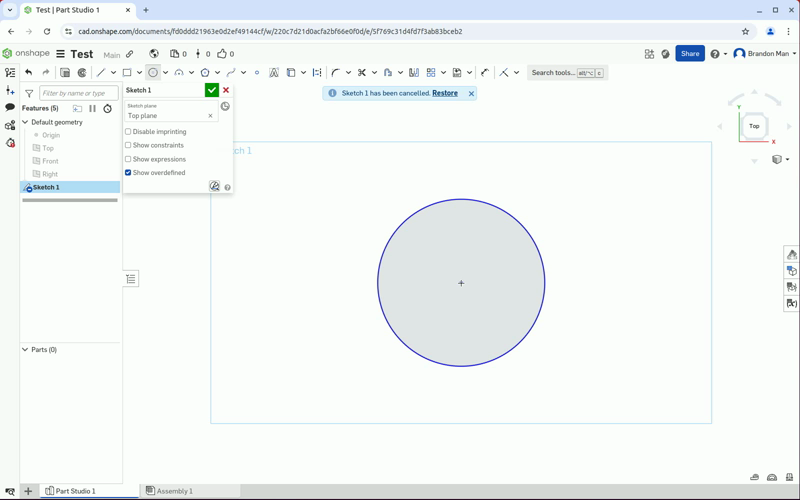
mouse_move(518, 282)
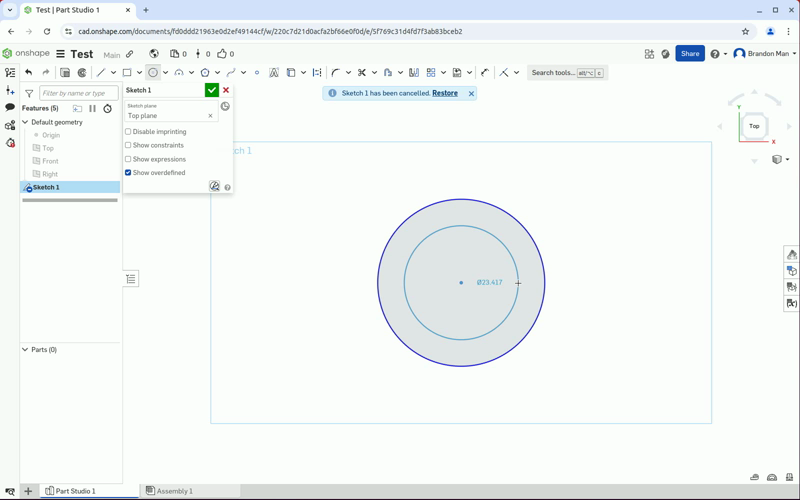
click(518, 282)
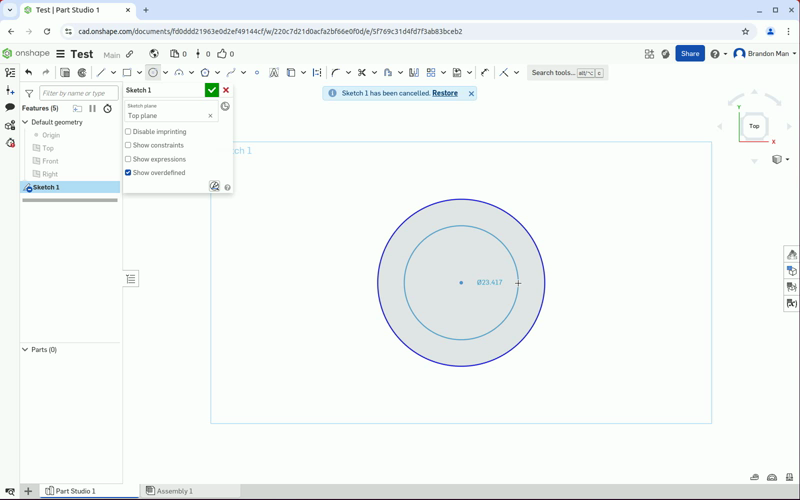
key(esc)
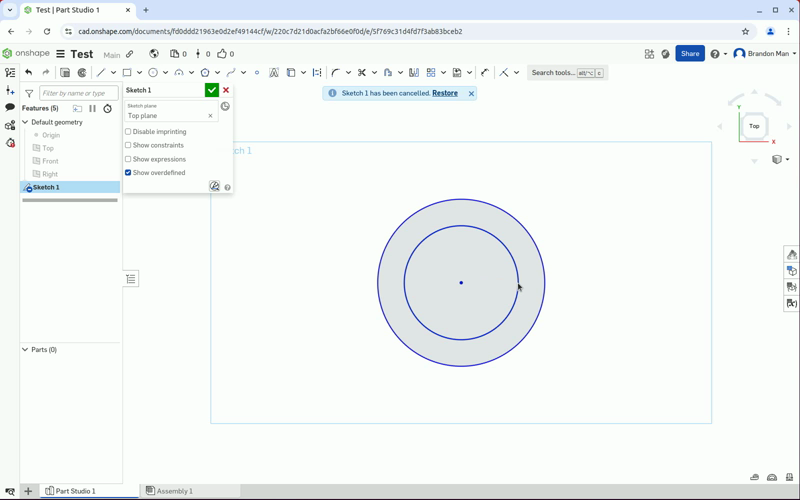
mouse_move(419, 332)
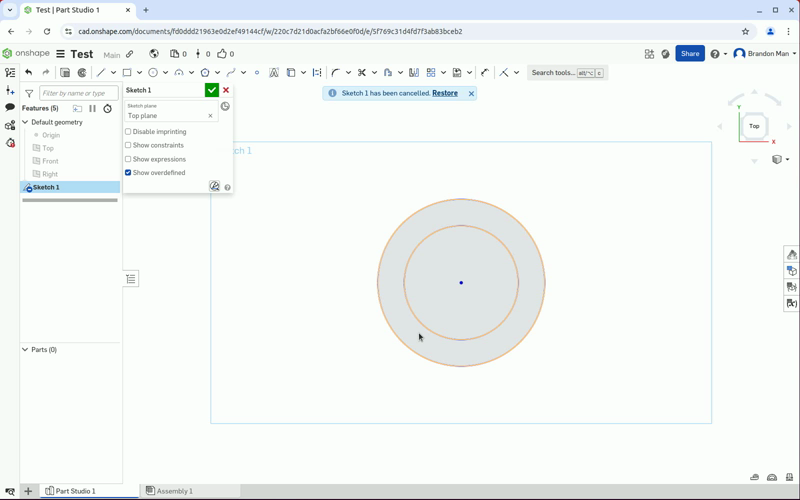
click(419, 332)
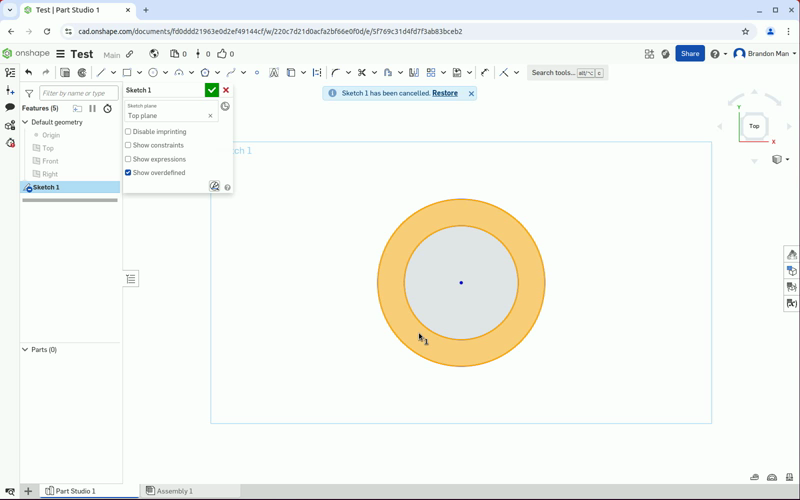
mouse_move(73, 352)
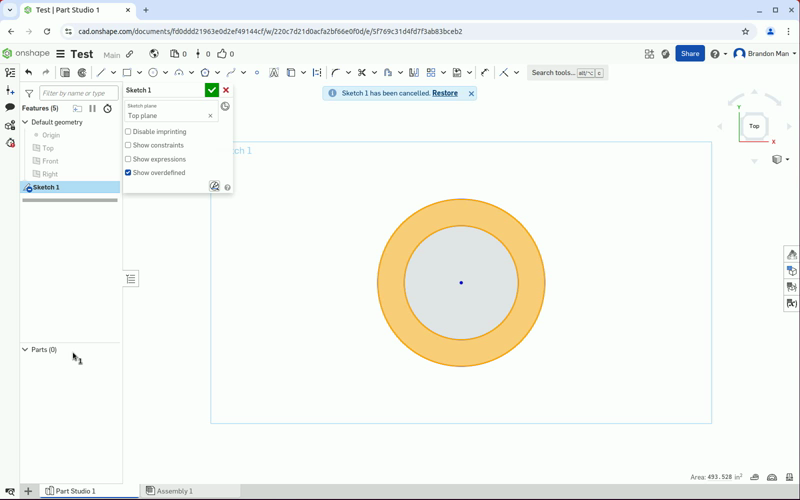
key(shift+y)
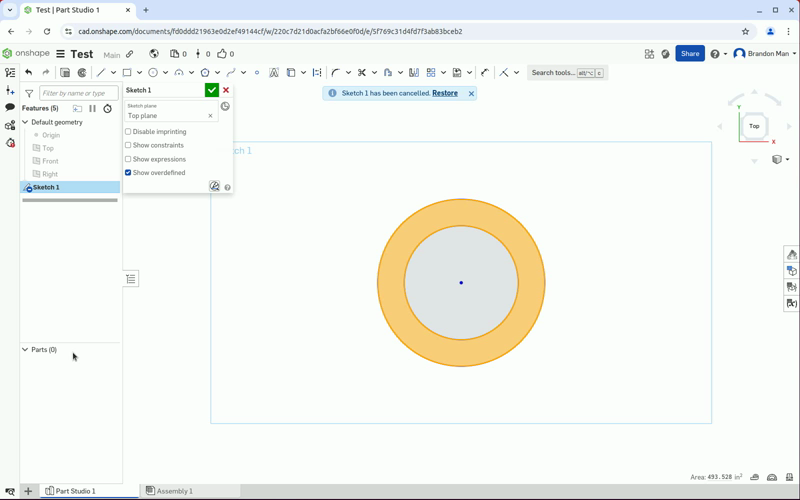
key(shift+e)
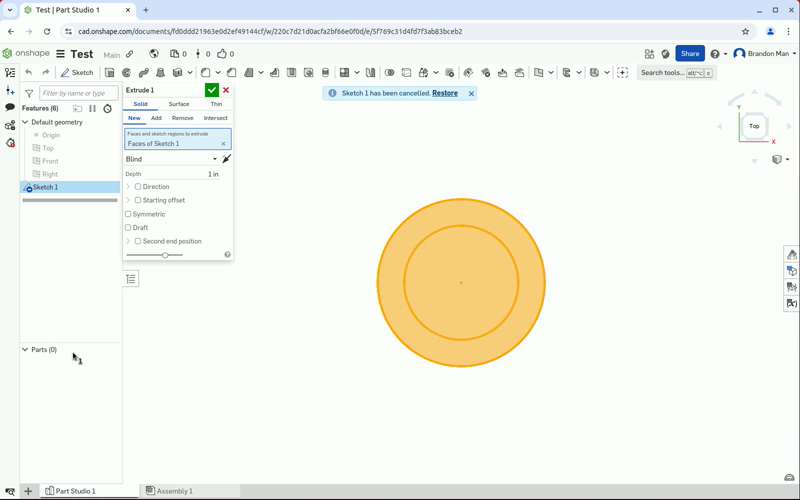
mouse_move(143, 106)
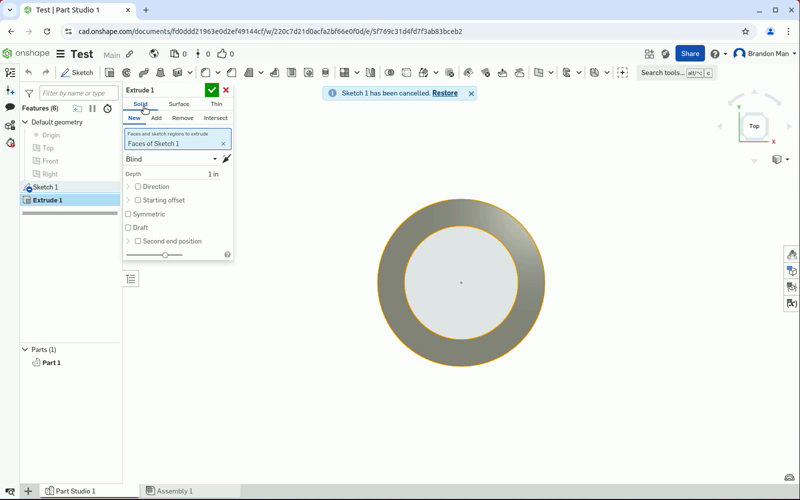
click(143, 106)
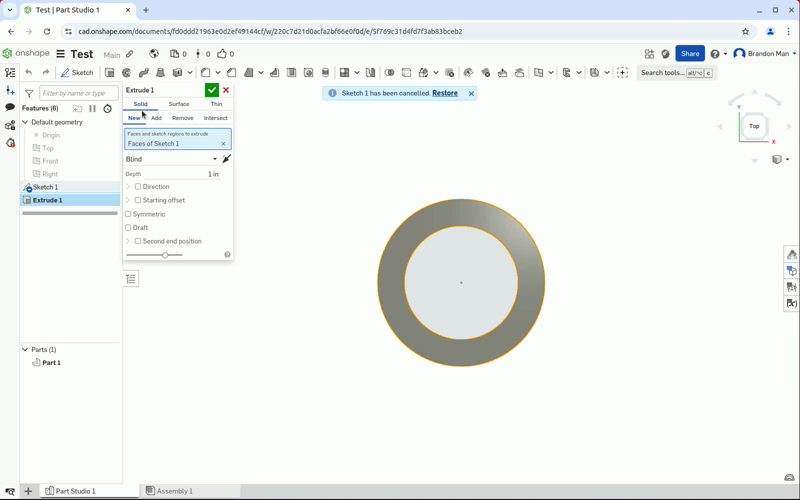
mouse_move(137, 120)
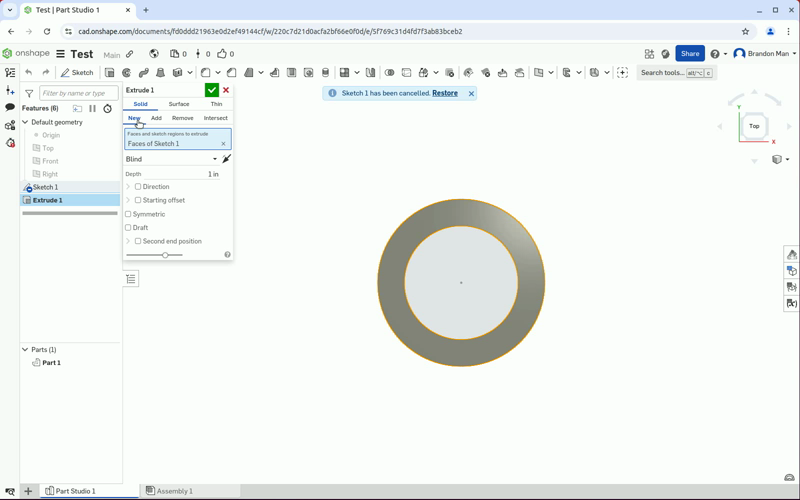
click(137, 120)
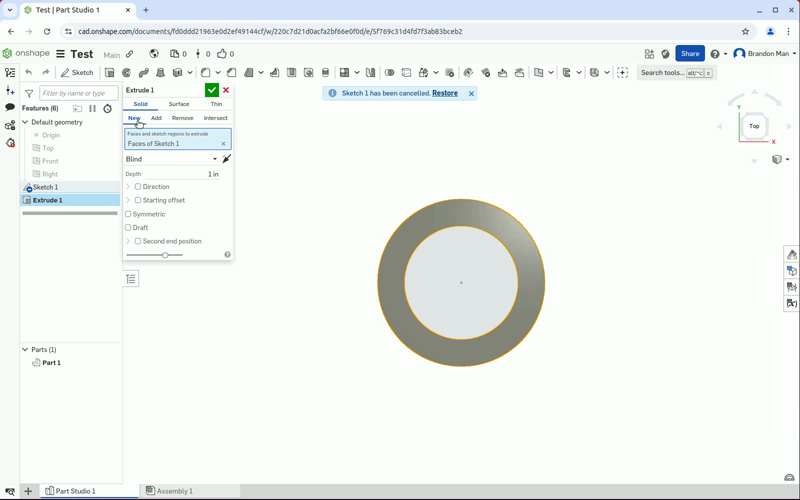
key(tab, 4)
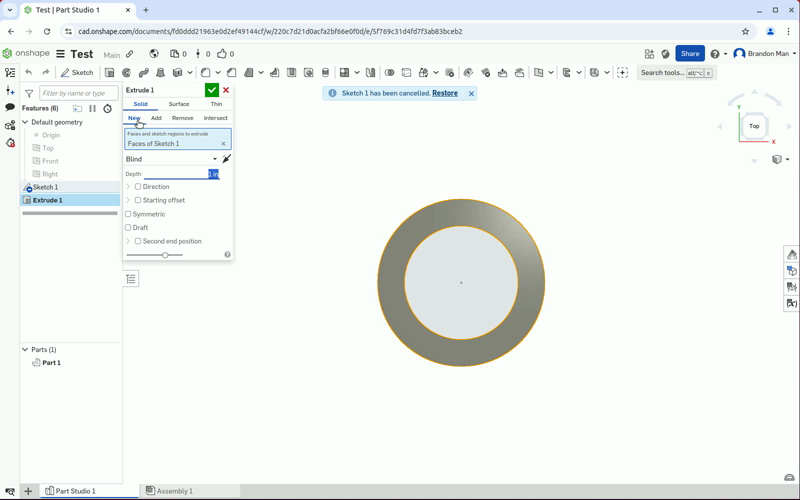
text(23.108)
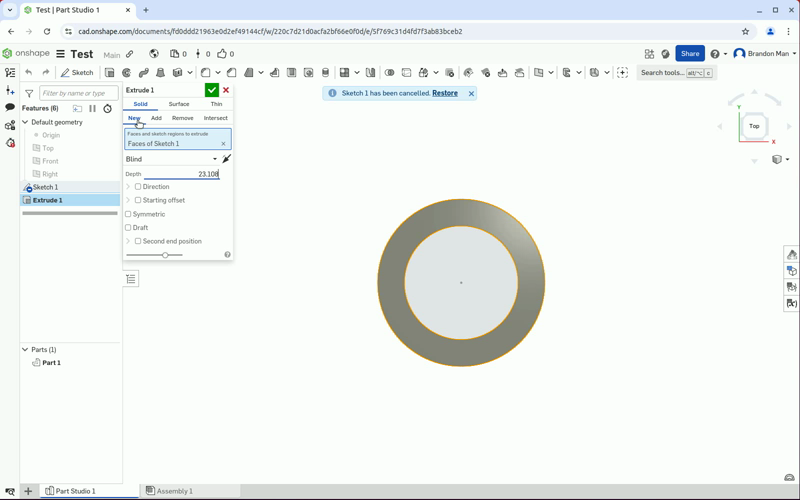
key(enter)
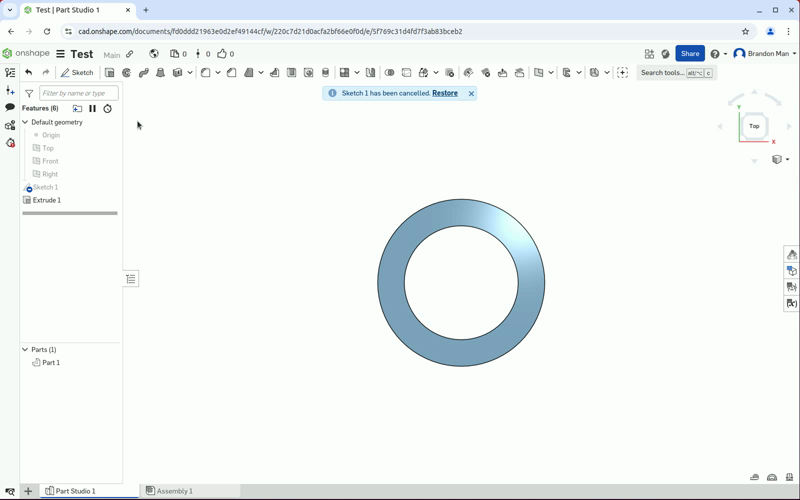
key(shift+h)
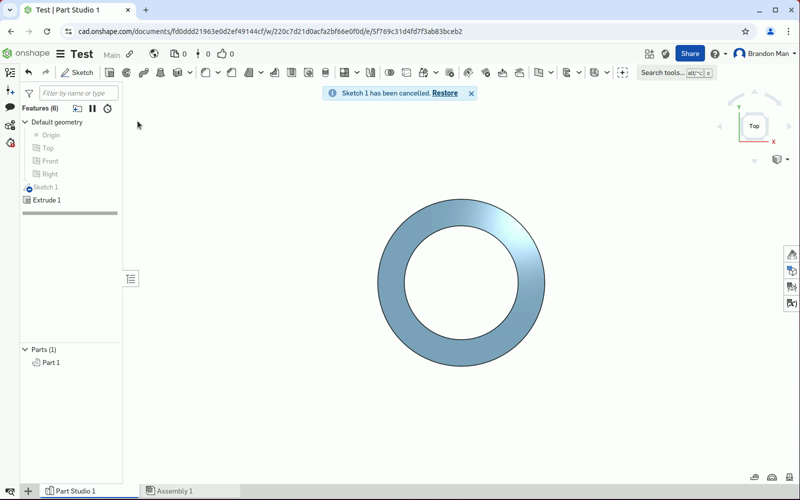
key(shift+h)
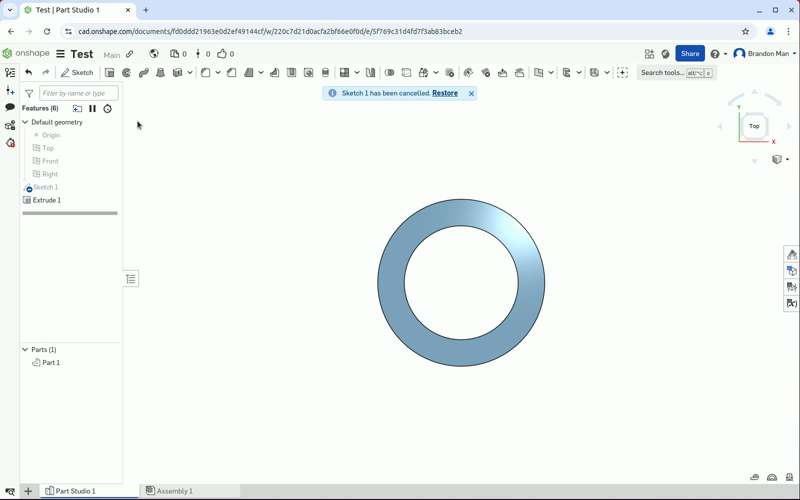
mouse_move(73, 189)
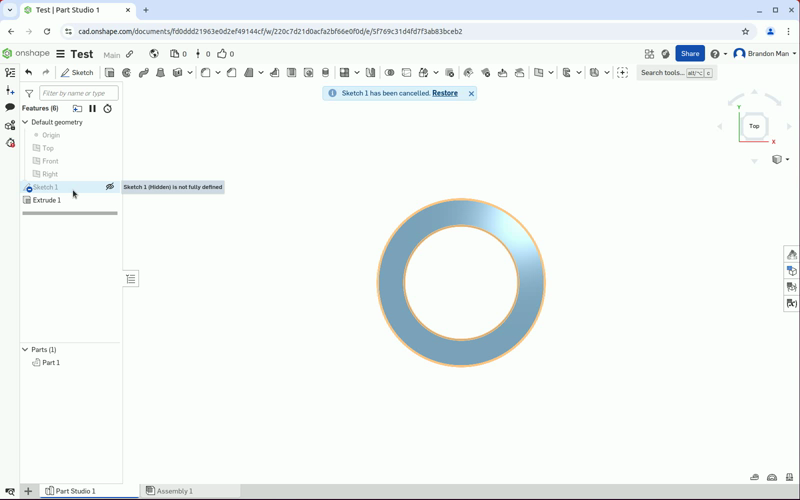
click(73, 189)
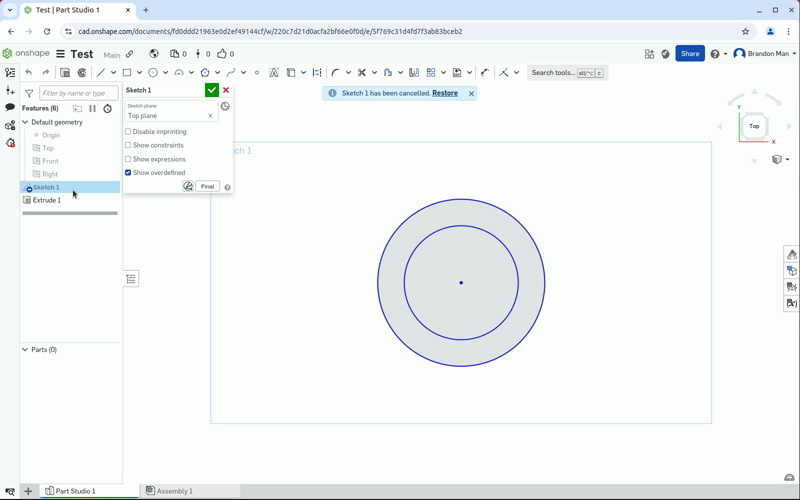
mouse_move(229, 92)
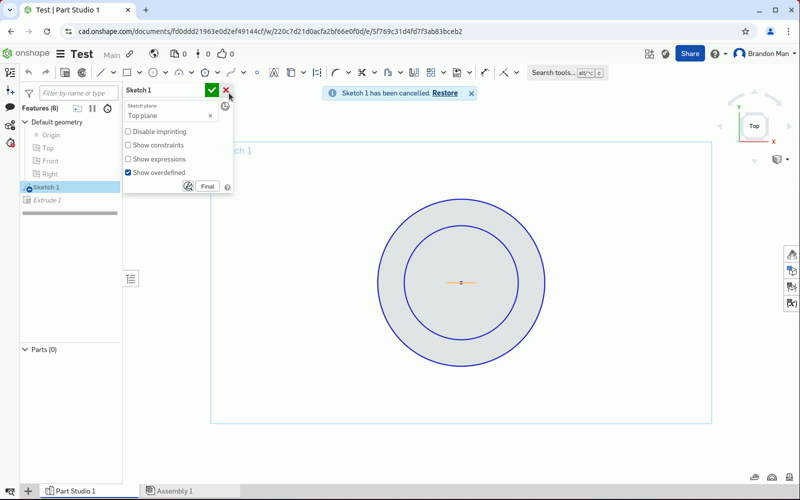
click(229, 92)
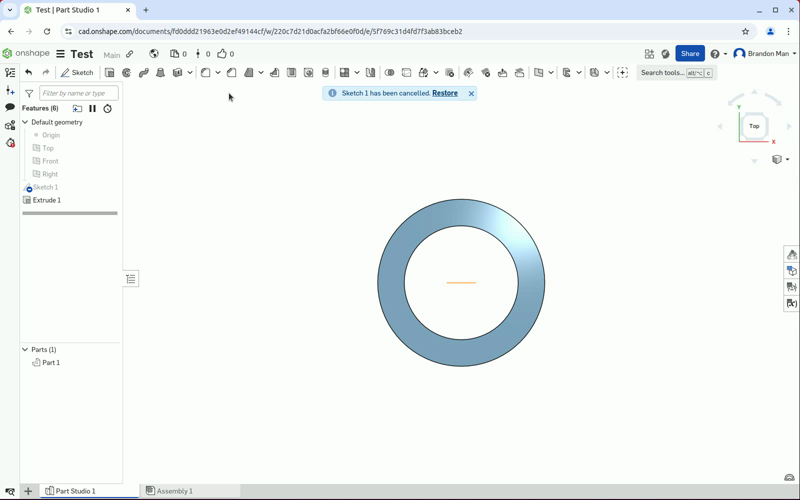
mouse_move(73, 352)
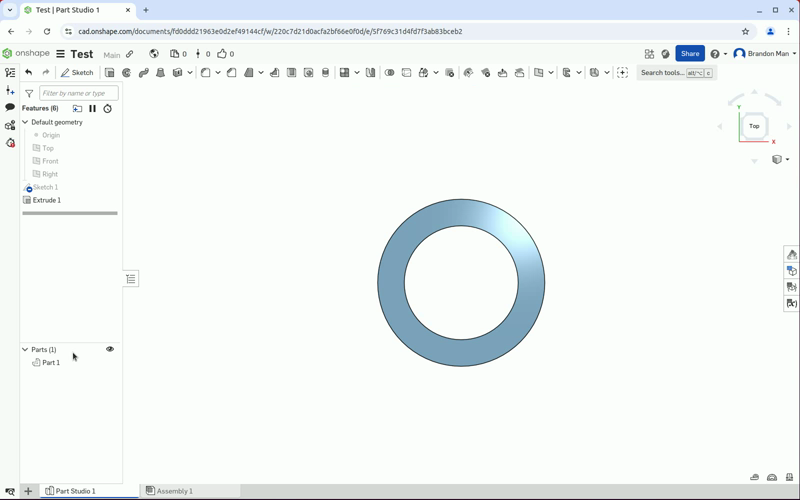
key(y)
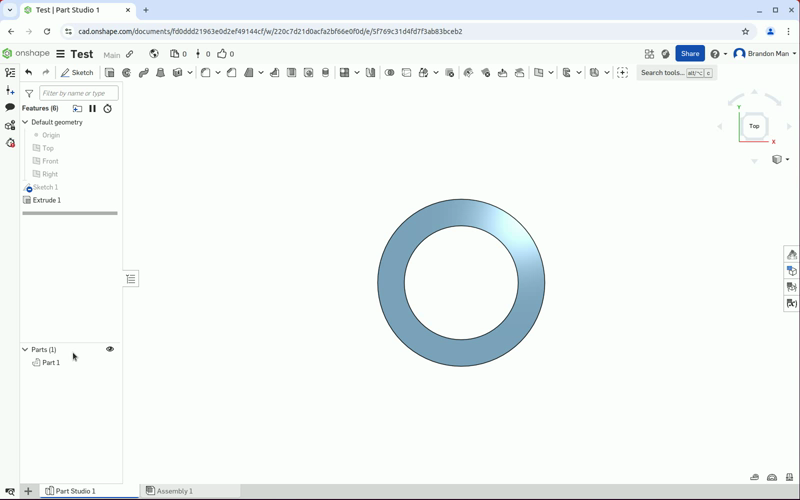
key(shift+p)
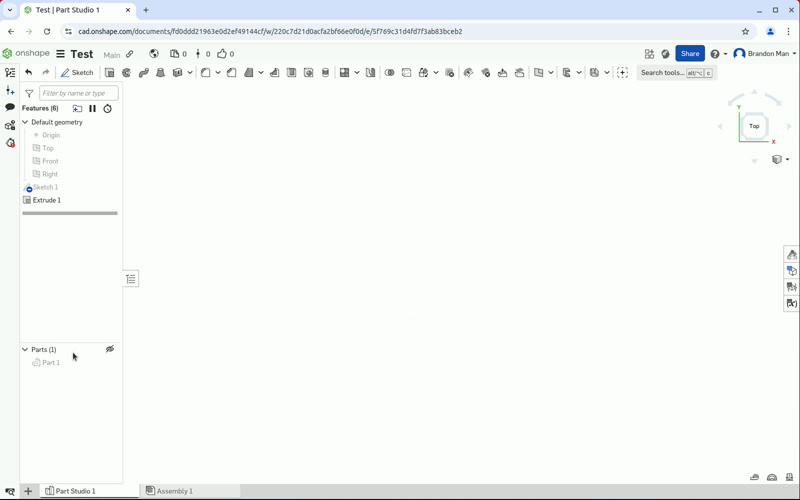
key(space)
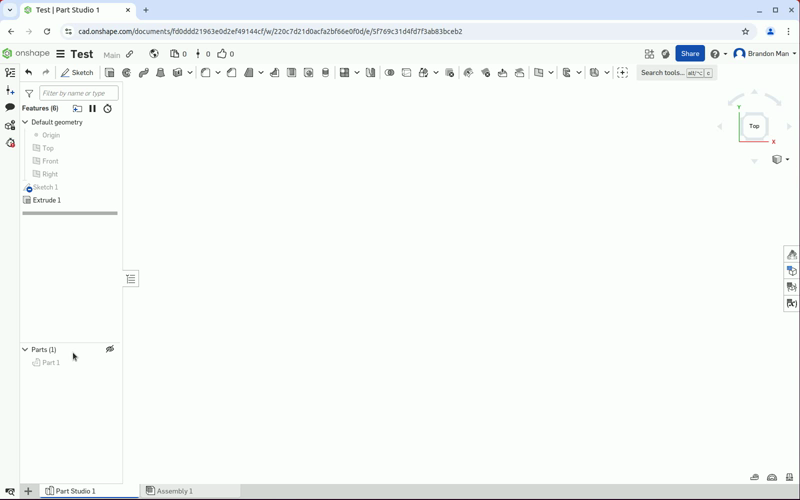
key_down(shift)
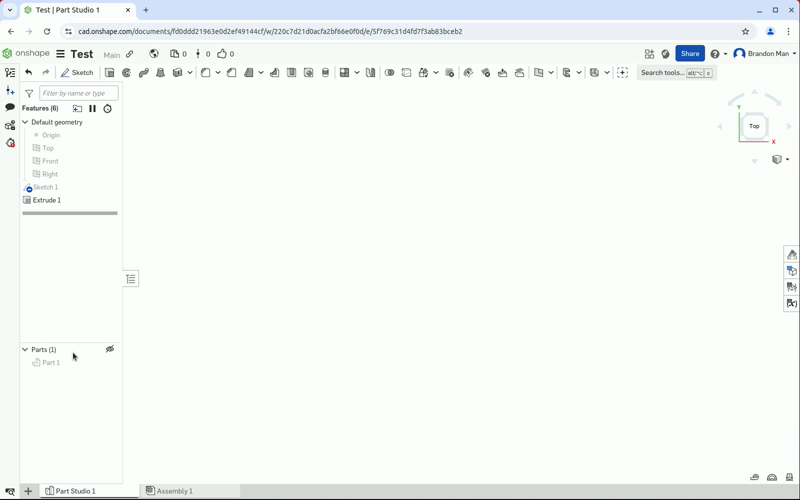
key(up)
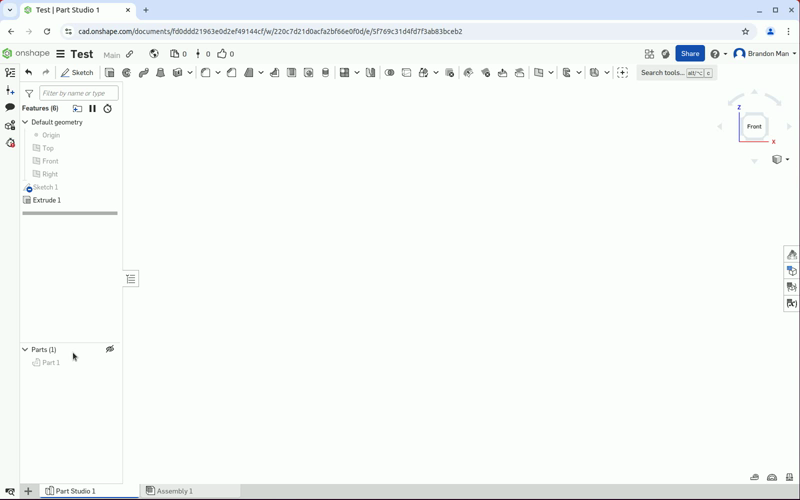
key_up(shift)
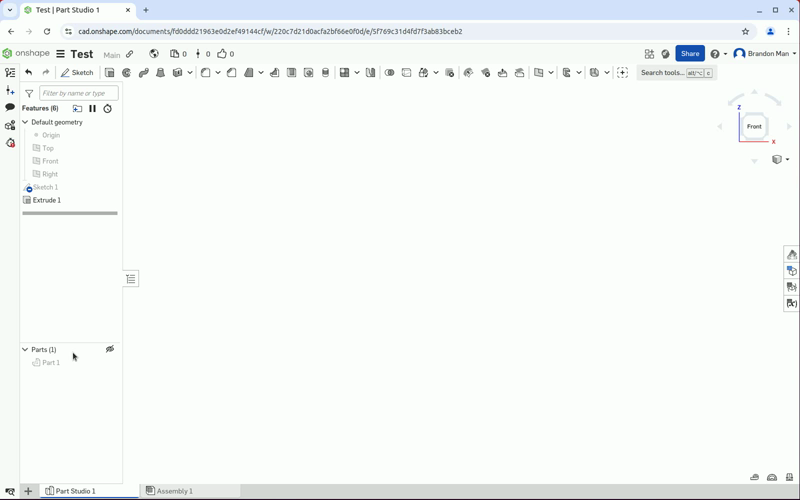
mouse_move(73, 352)
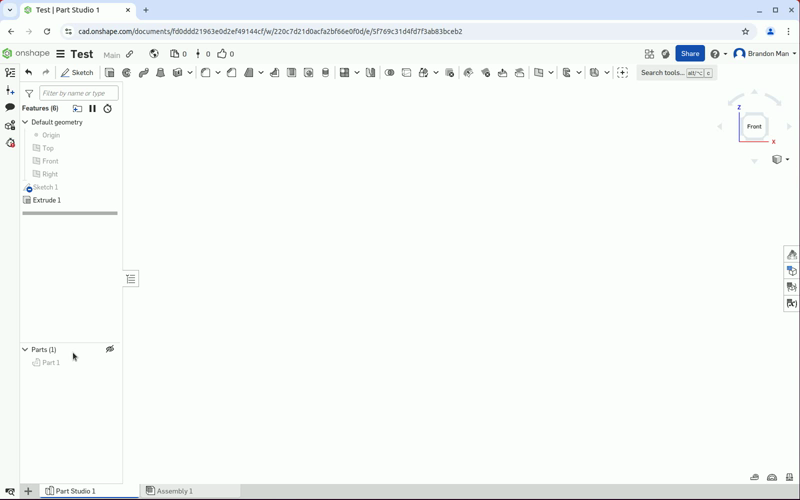
key(shift+y)
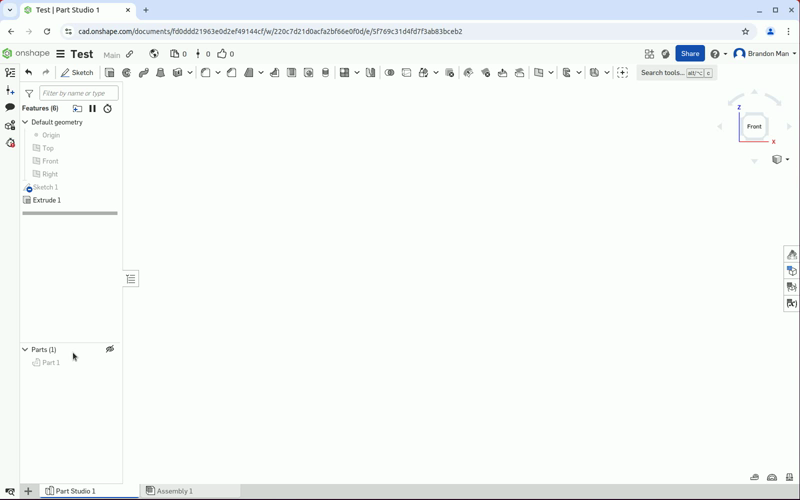
key(shift+s)
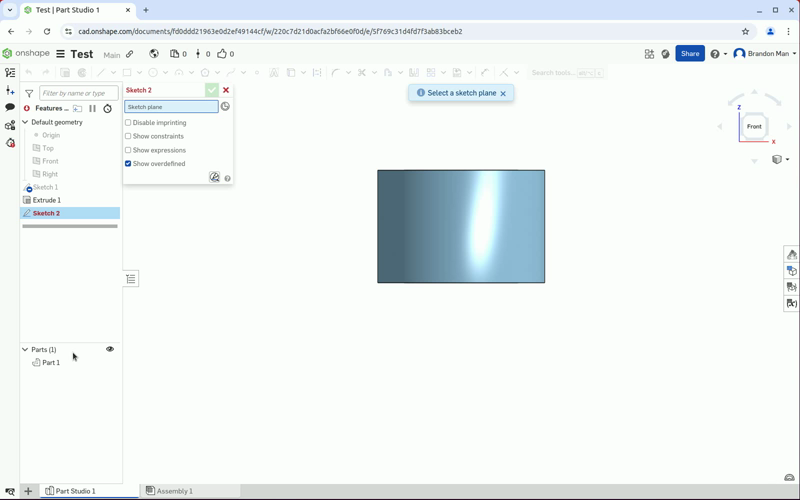
mouse_move(73, 163)
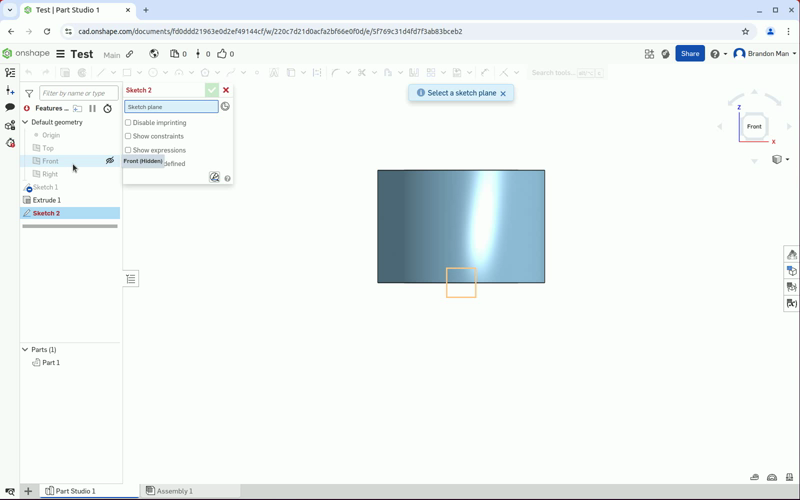
click(73, 163)
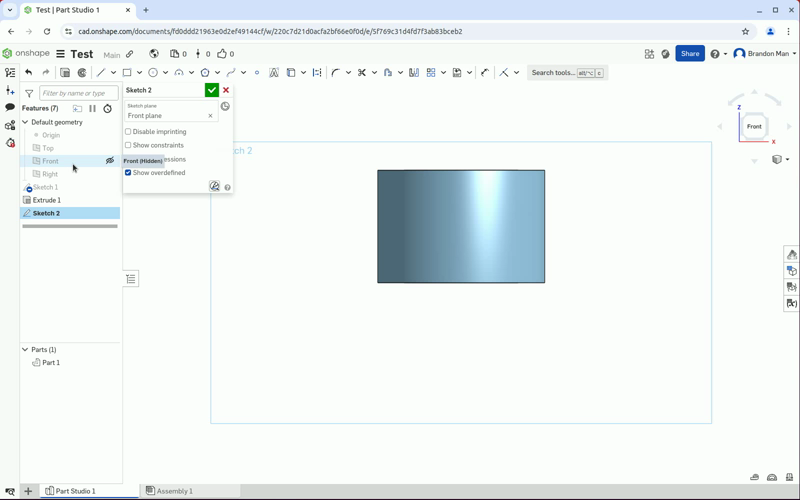
mouse_move(73, 352)
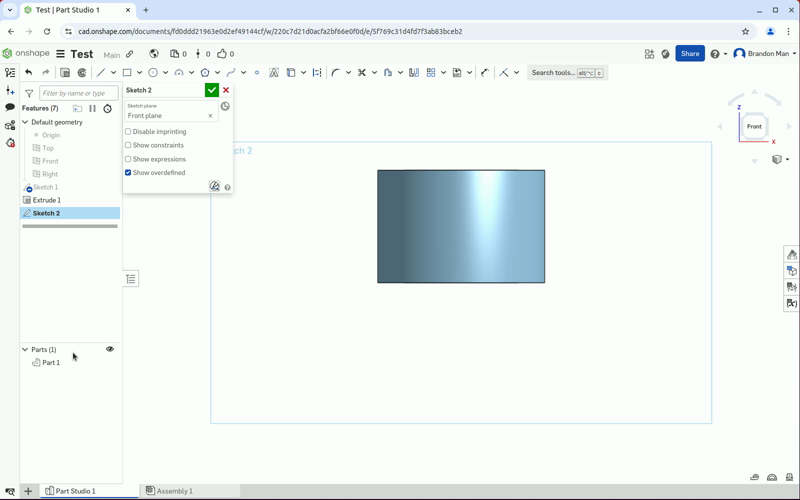
key(y)
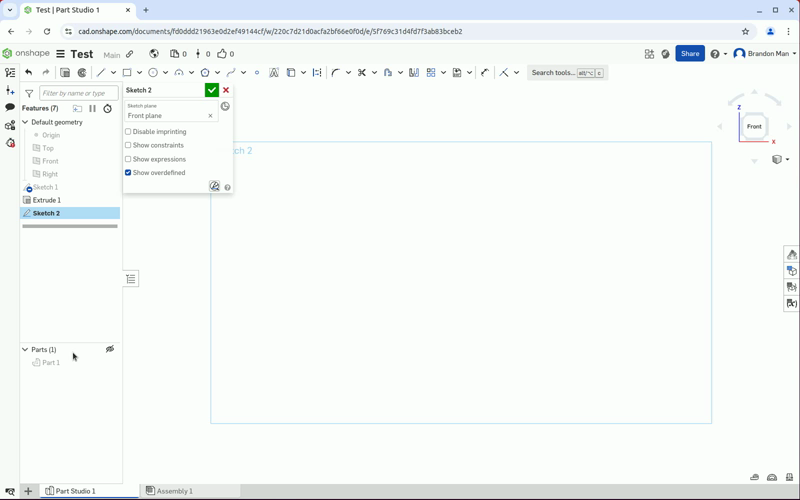
key(c)
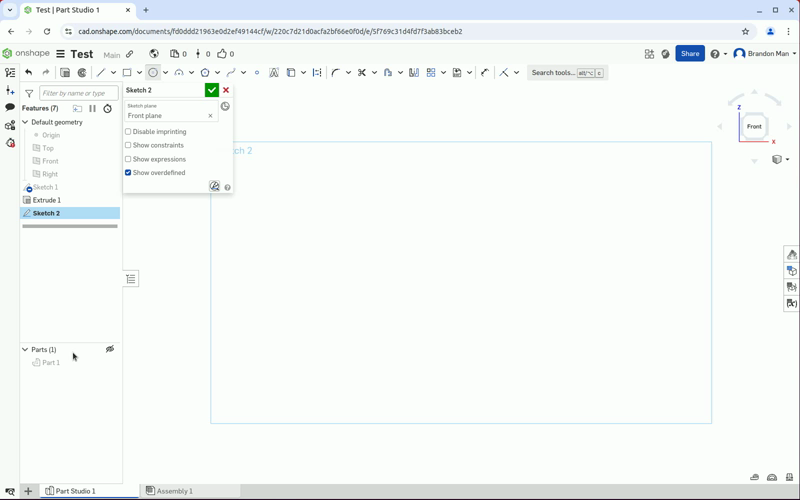
key_down(shift)
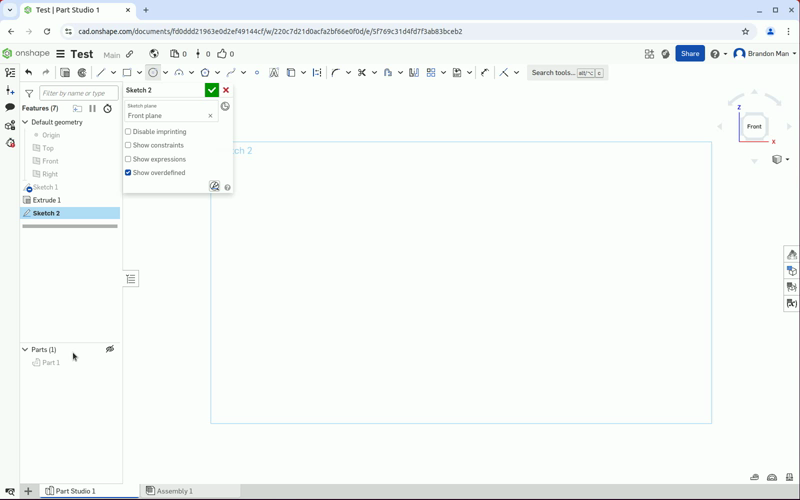
mouse_move(460, 207)
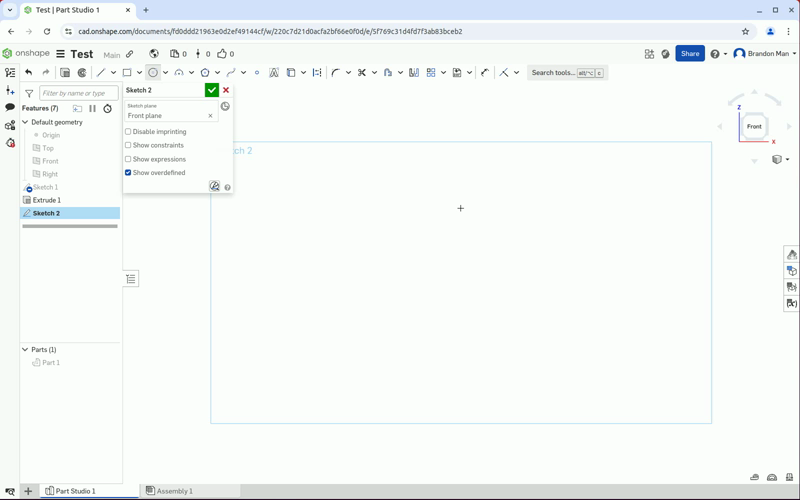
click(460, 207)
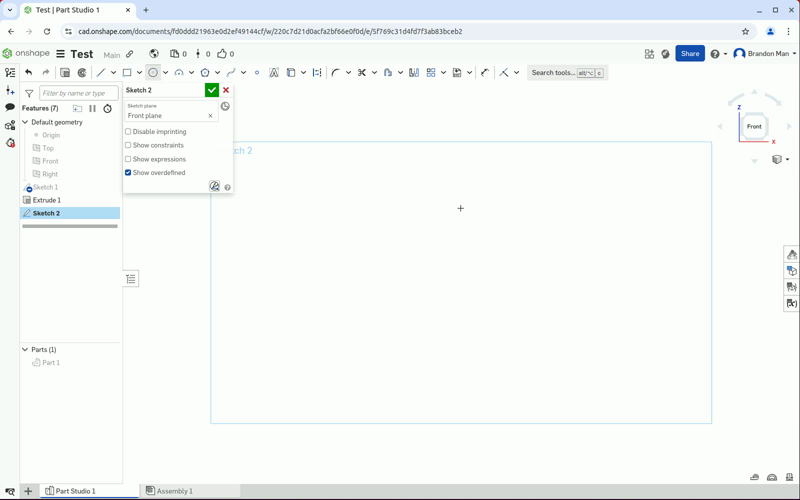
key_up(shift)
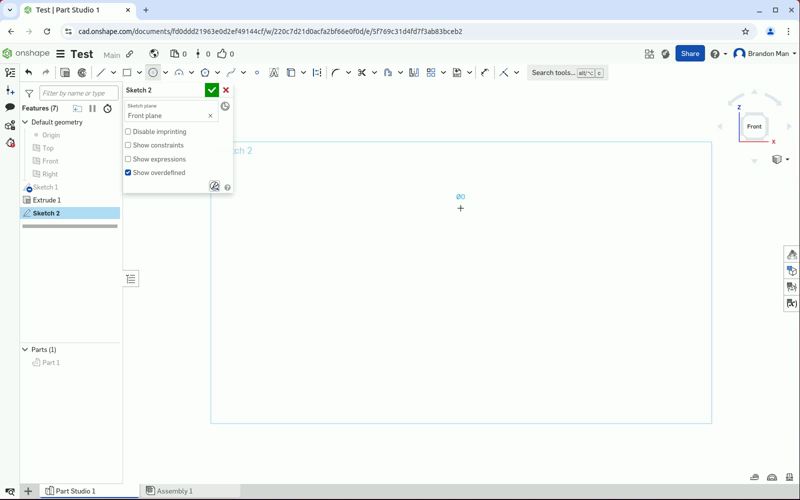
mouse_move(470, 207)
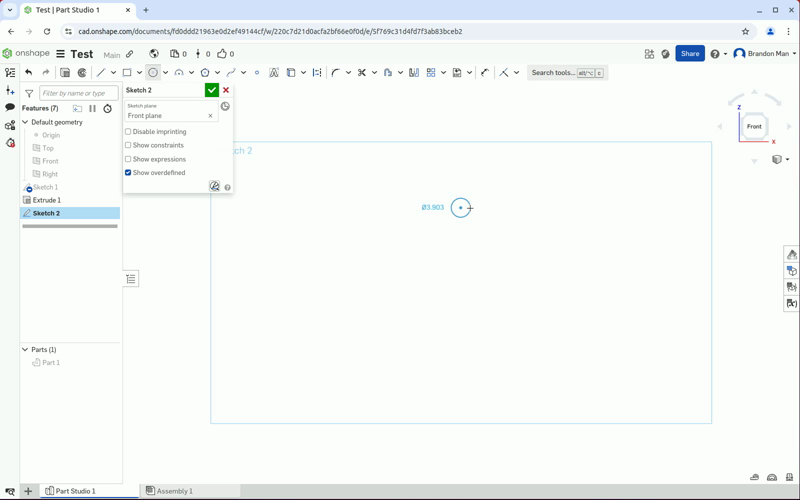
click(470, 207)
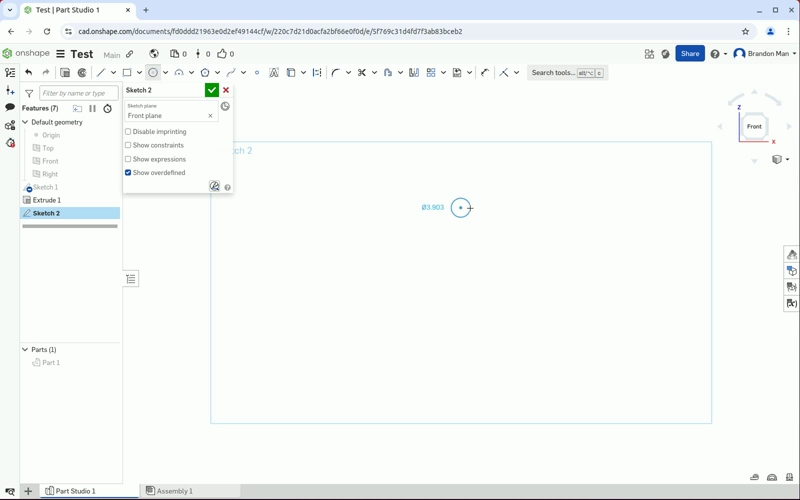
key(esc)
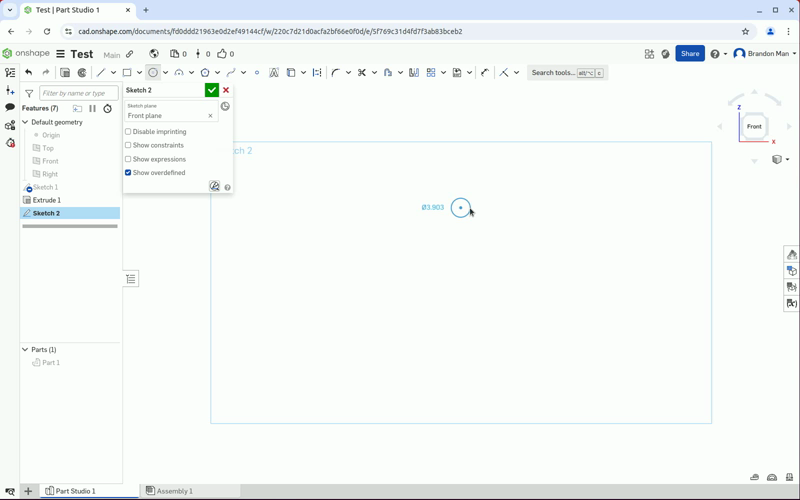
mouse_move(458, 210)
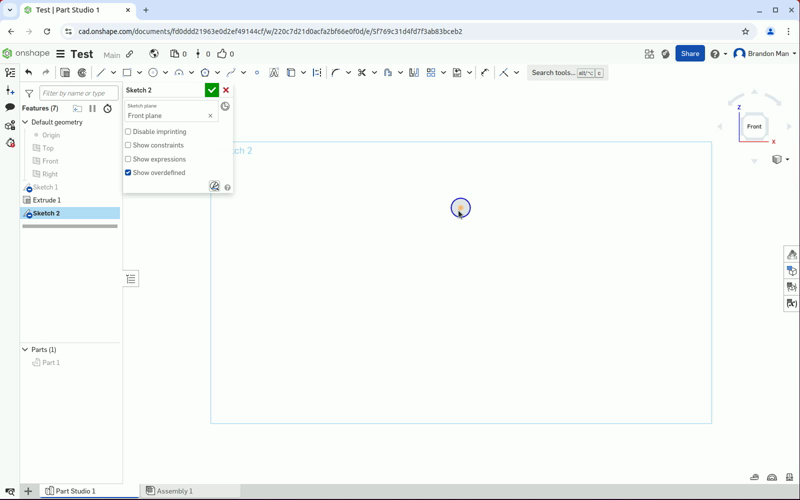
scroll(6)
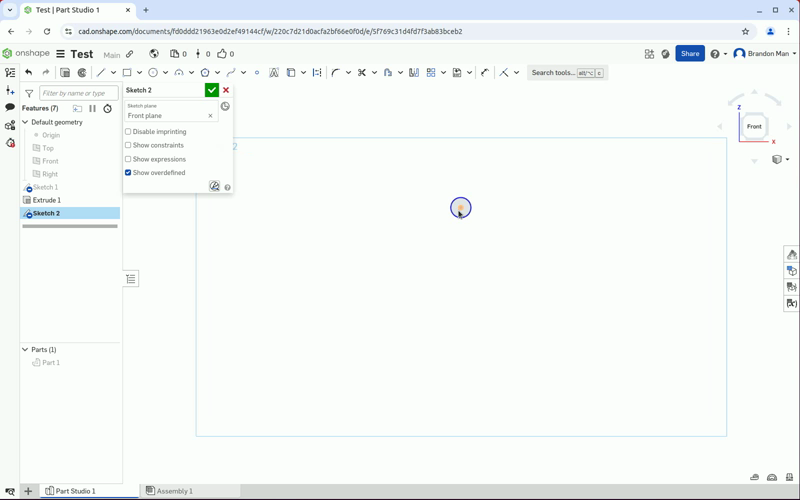
scroll(6)
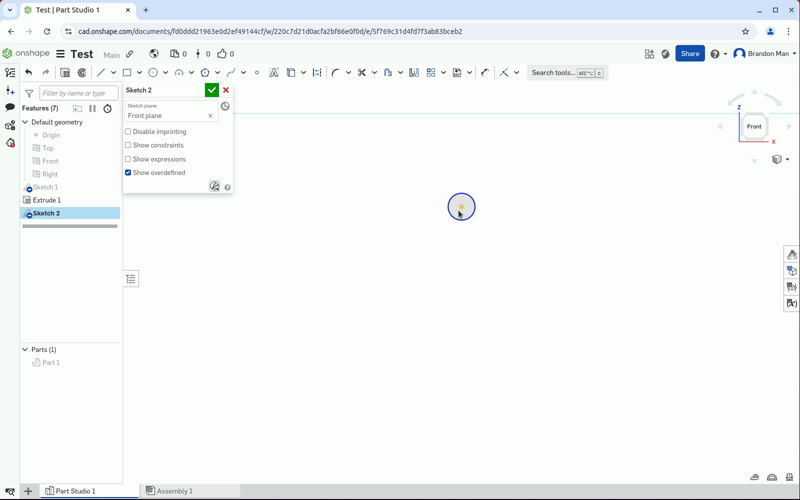
scroll(6)
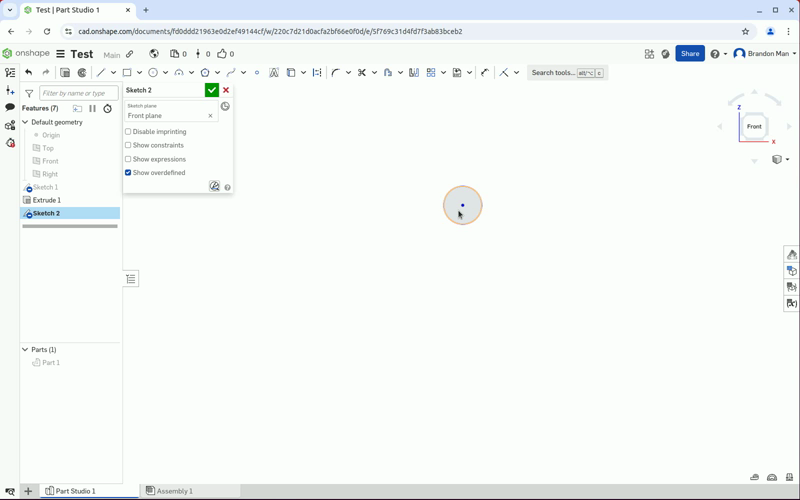
scroll(6)
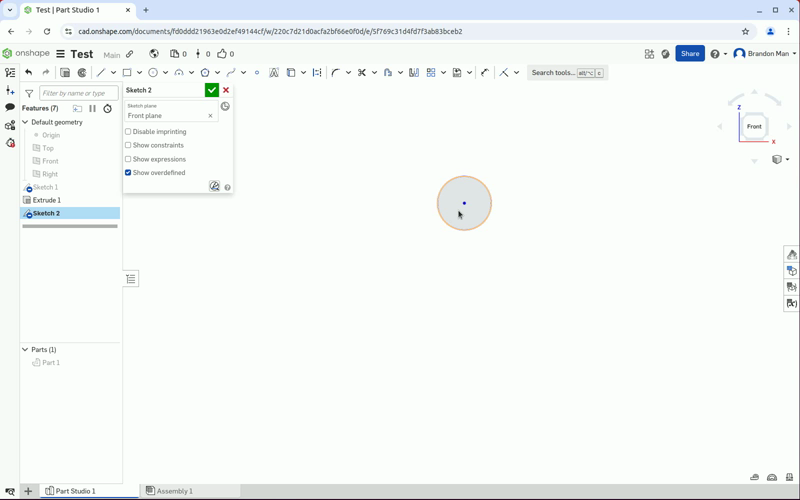
scroll(6)
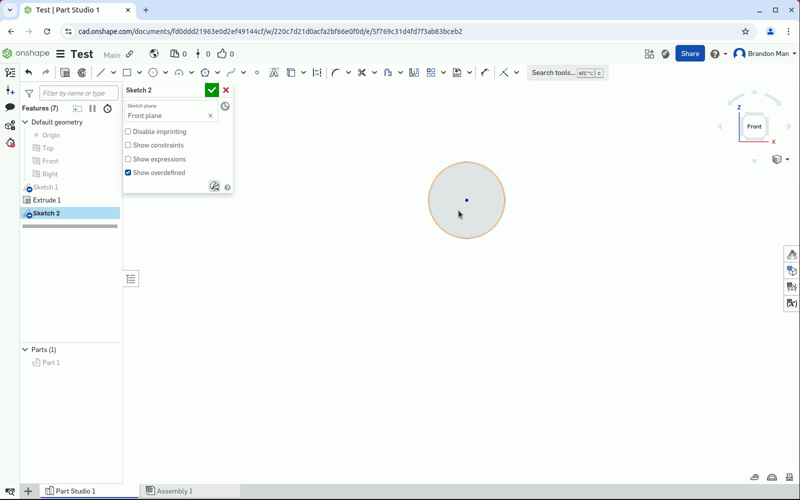
scroll(6)
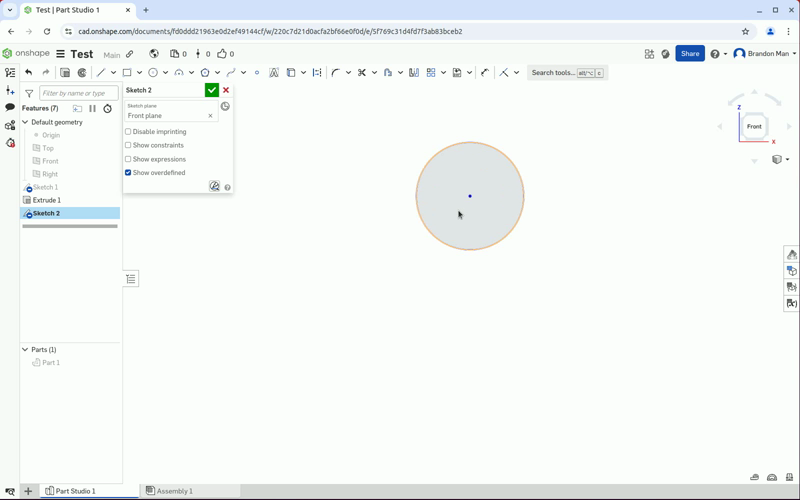
scroll(6)
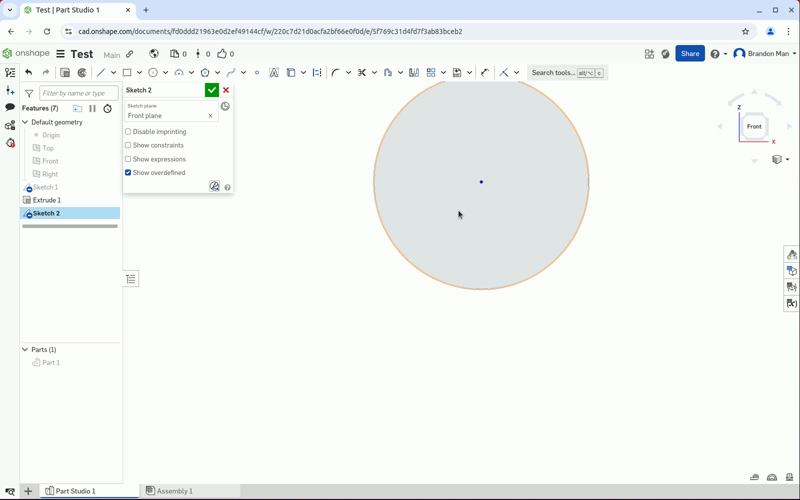
click(458, 210)
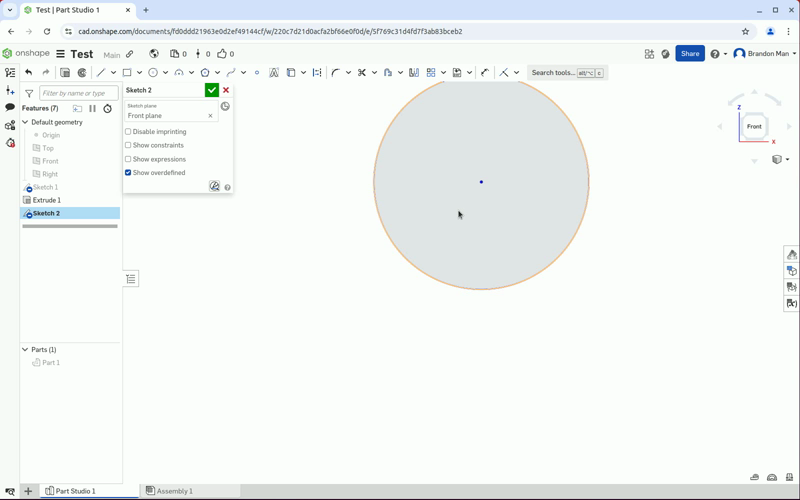
scroll(-6)
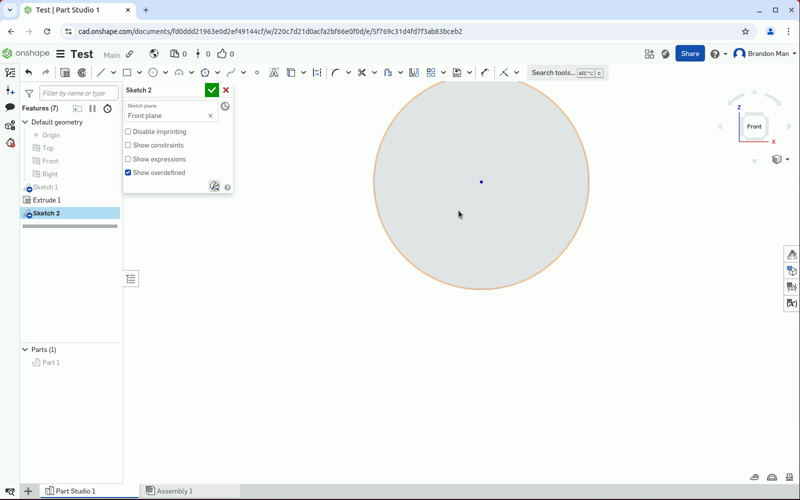
scroll(-6)
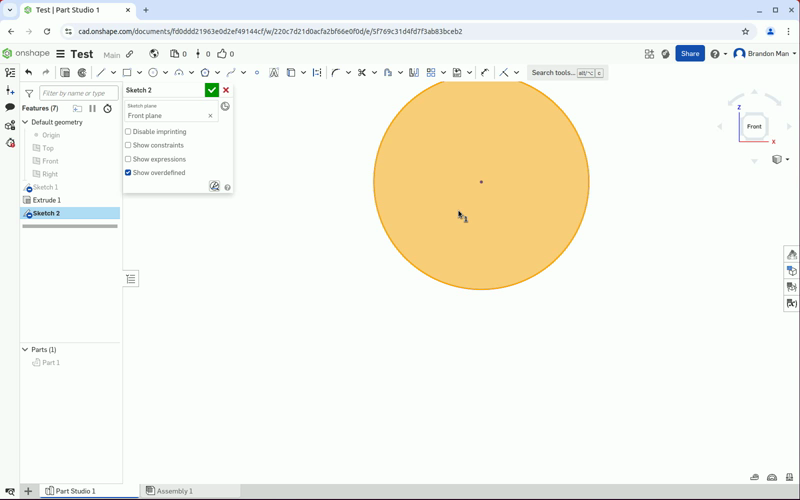
scroll(-6)
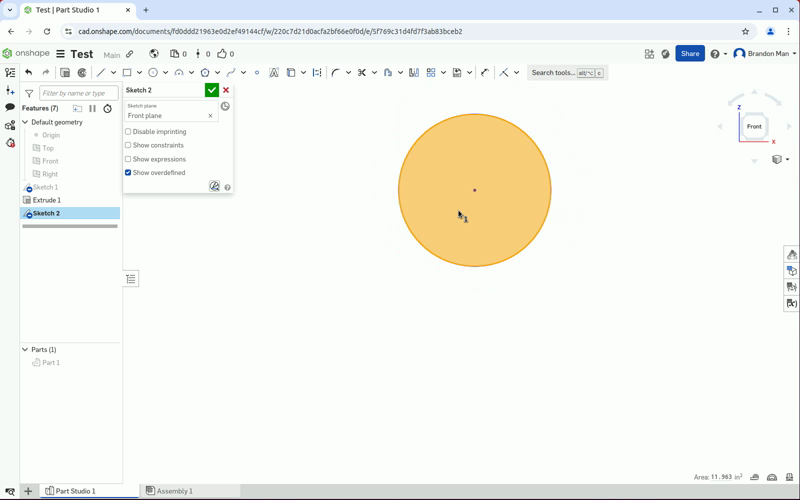
scroll(-6)
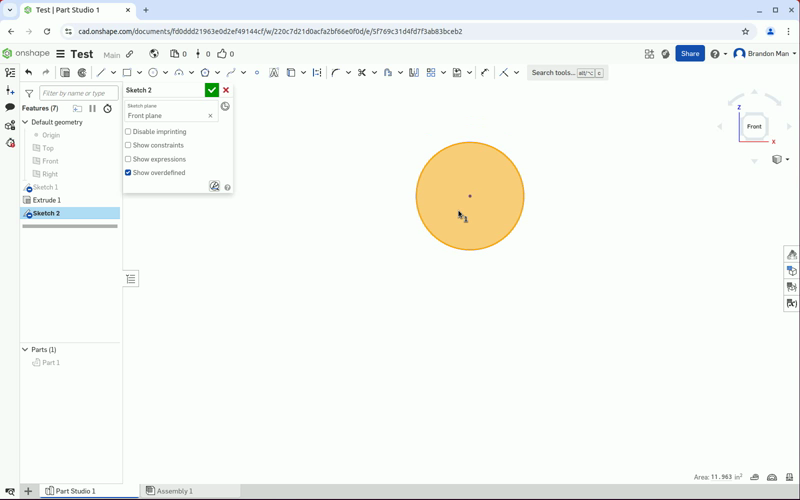
scroll(-6)
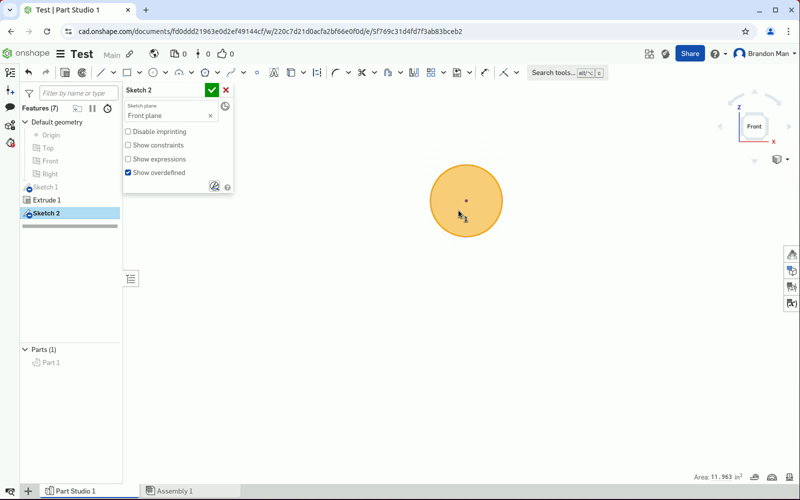
scroll(-6)
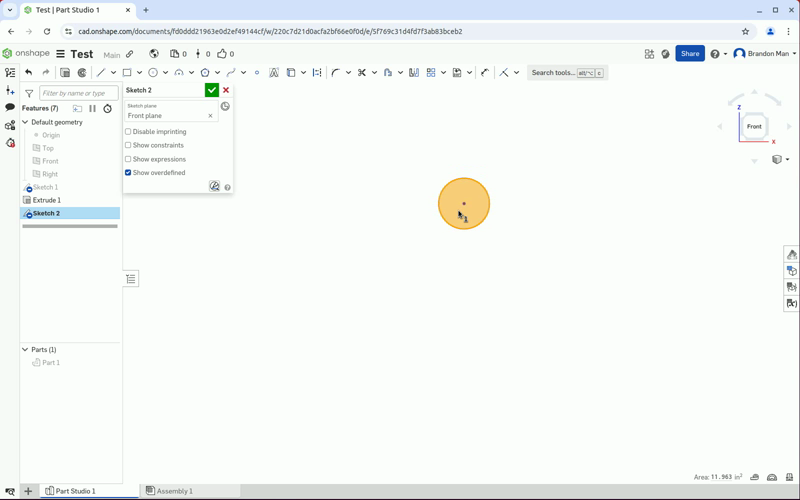
scroll(-6)
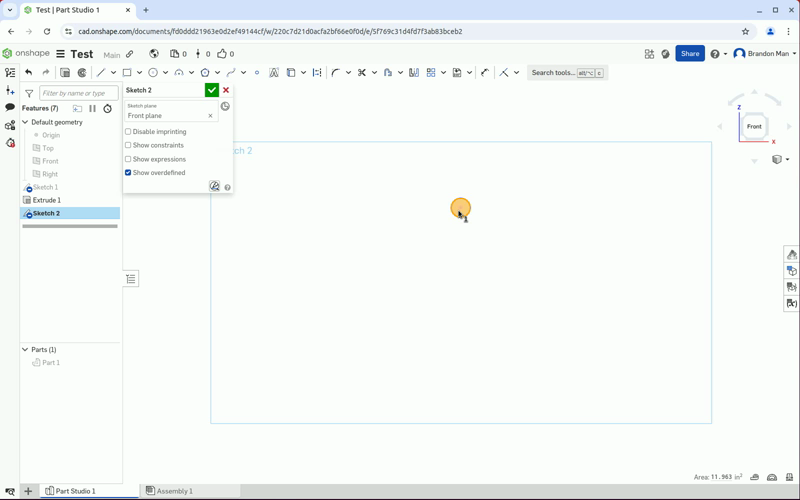
mouse_move(73, 352)
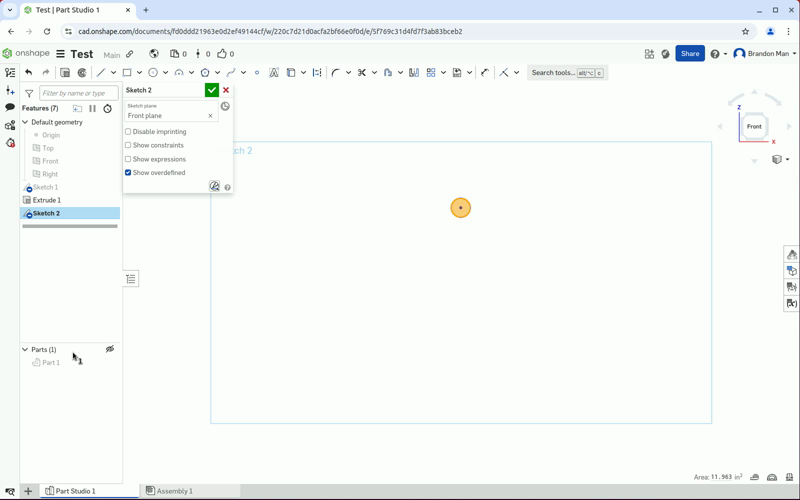
key(shift+y)
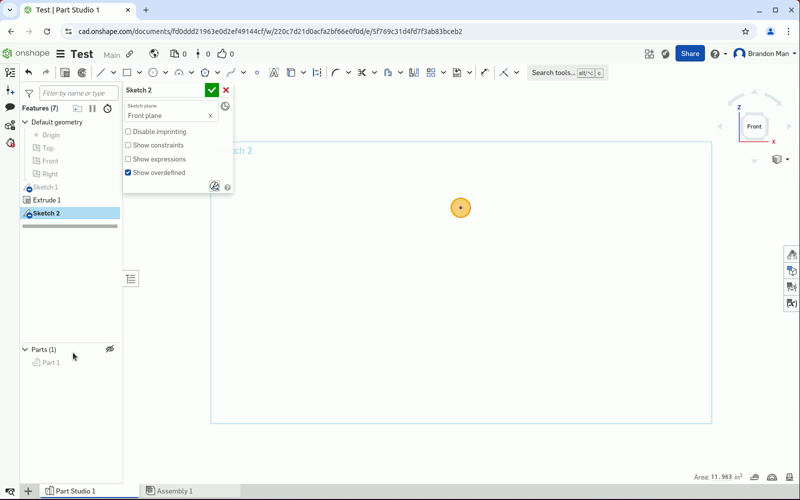
key(shift+e)
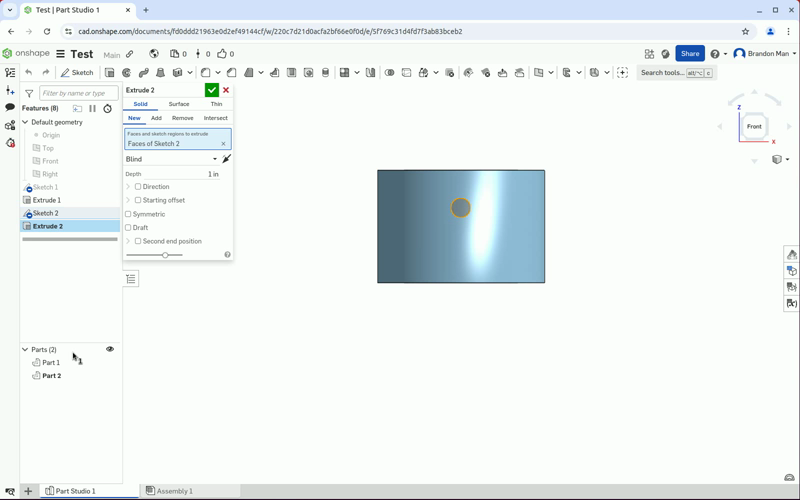
mouse_move(143, 106)
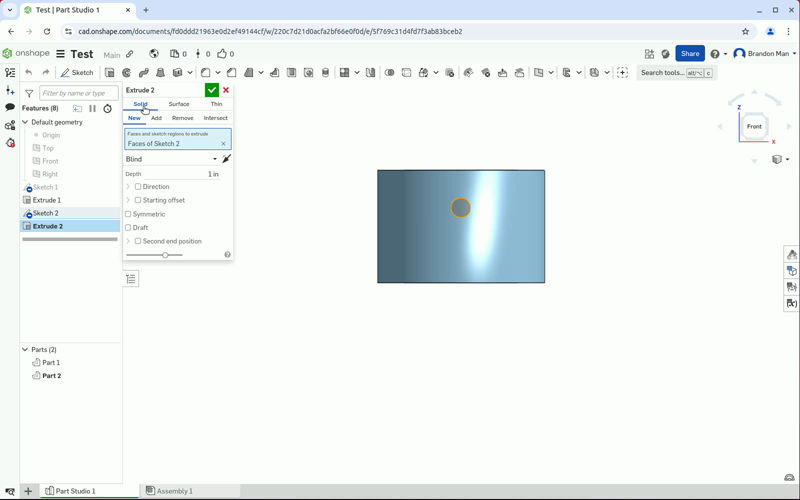
click(143, 106)
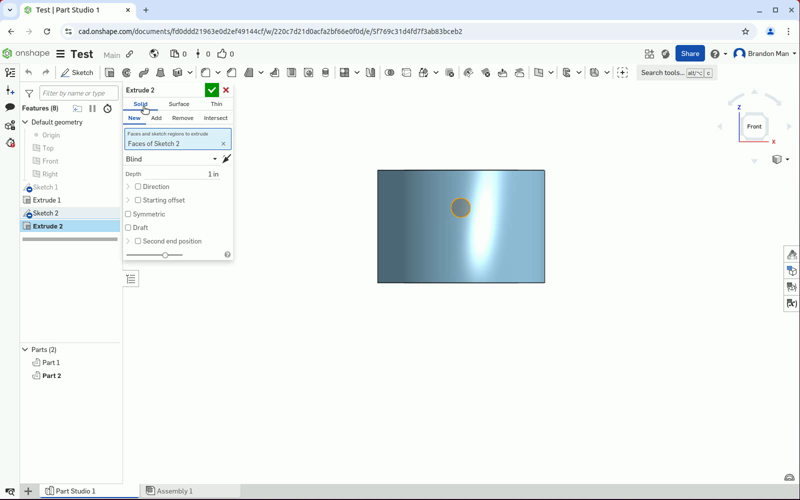
mouse_move(186, 120)
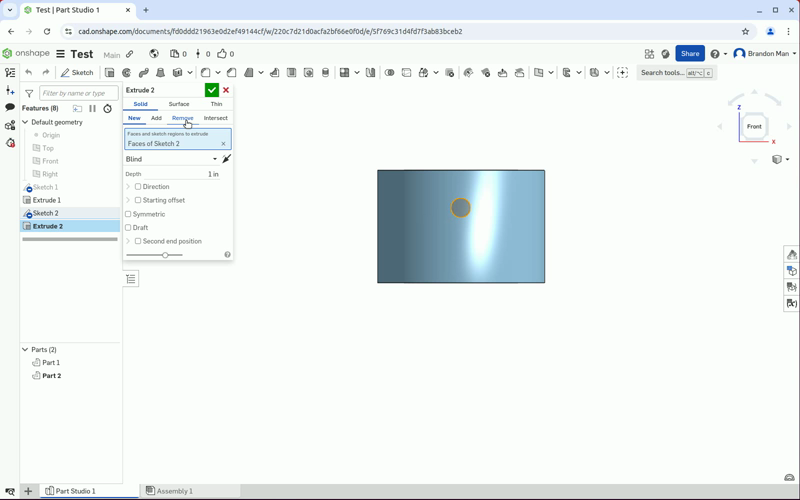
click(186, 120)
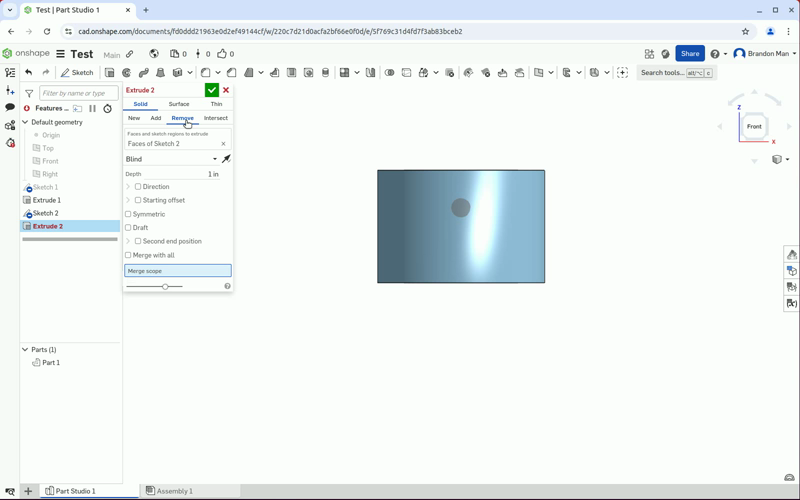
key(tab, 4)
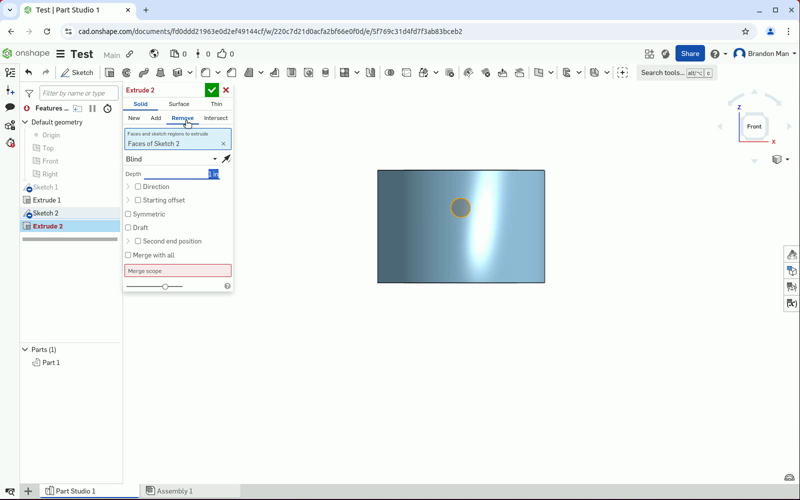
text(30.811)
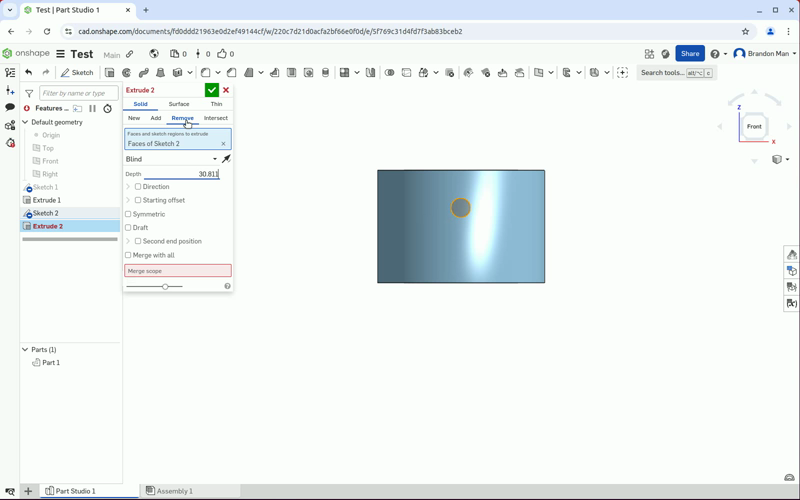
key(tab, 3)
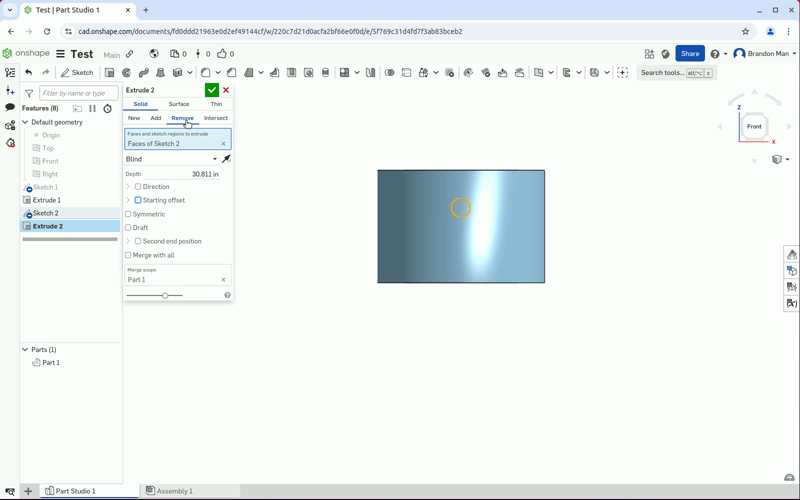
key(tab, 2)
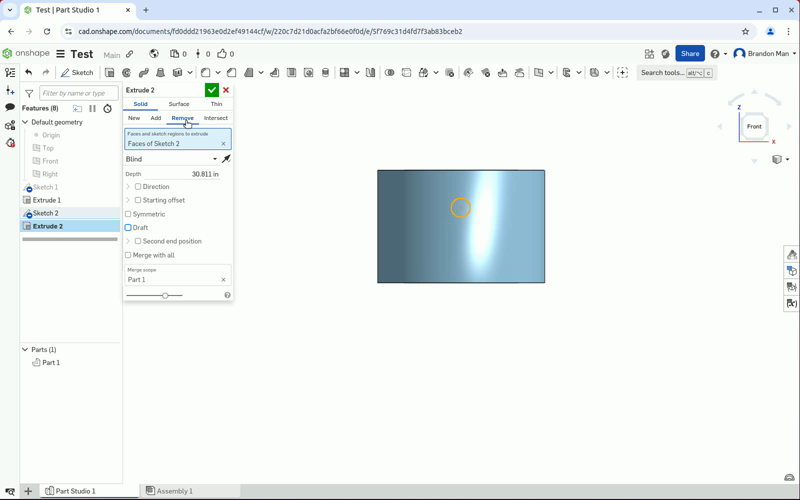
key(space)
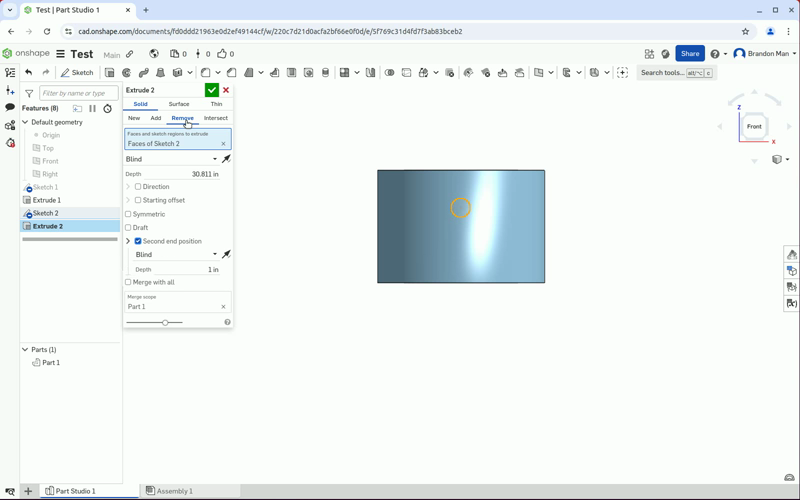
key(tab, 3)
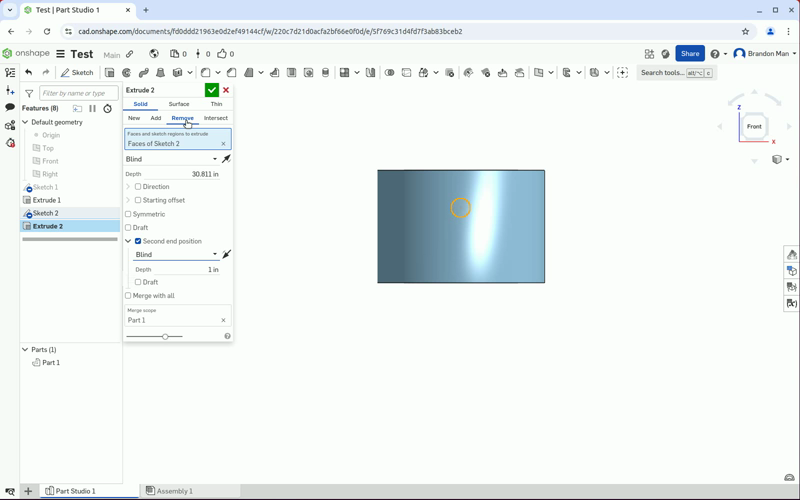
text(30.57)
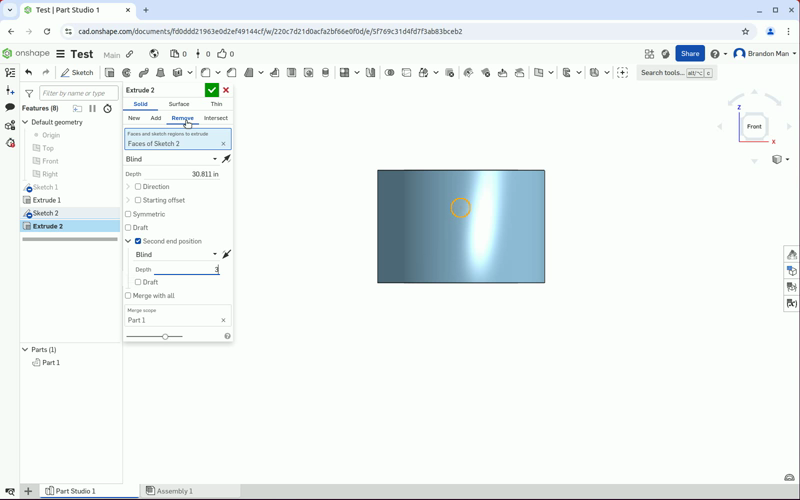
key(tab, 2)
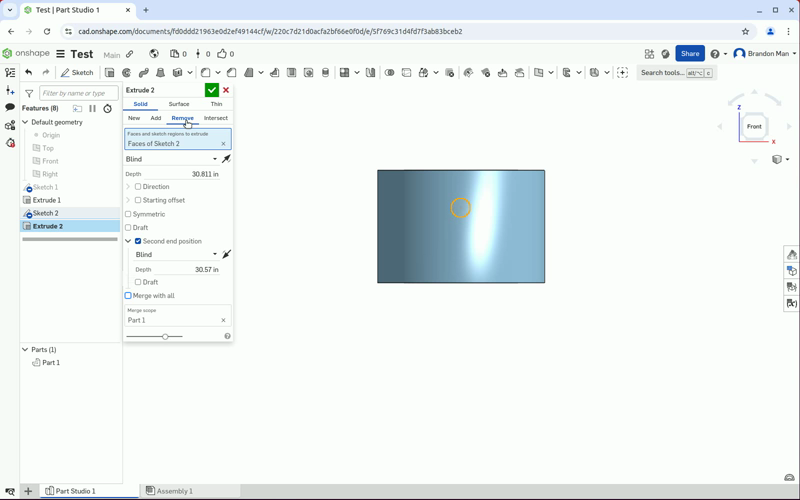
key(space)
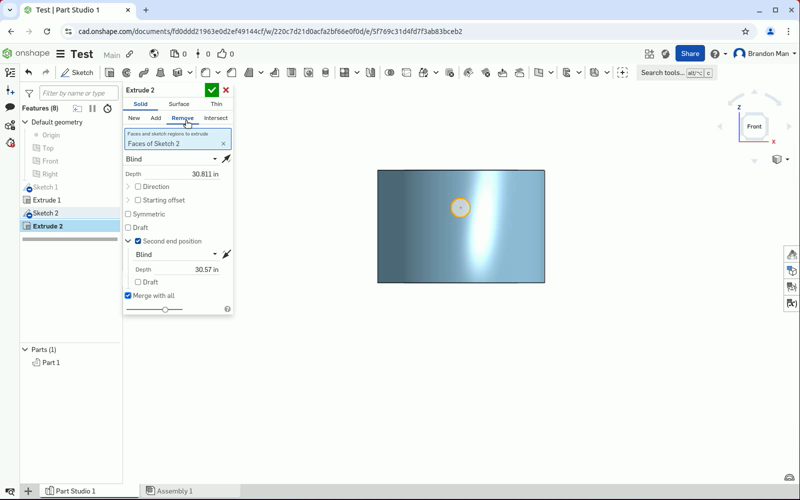
key(enter)
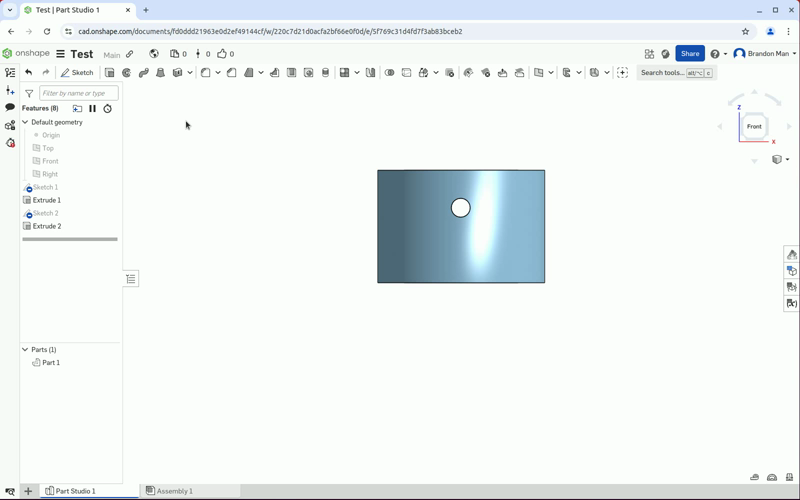
key(shift+h)
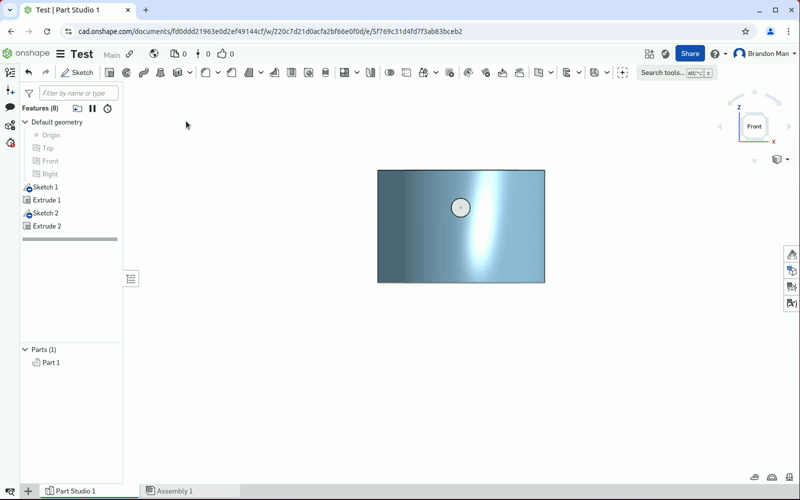
key(shift+h)
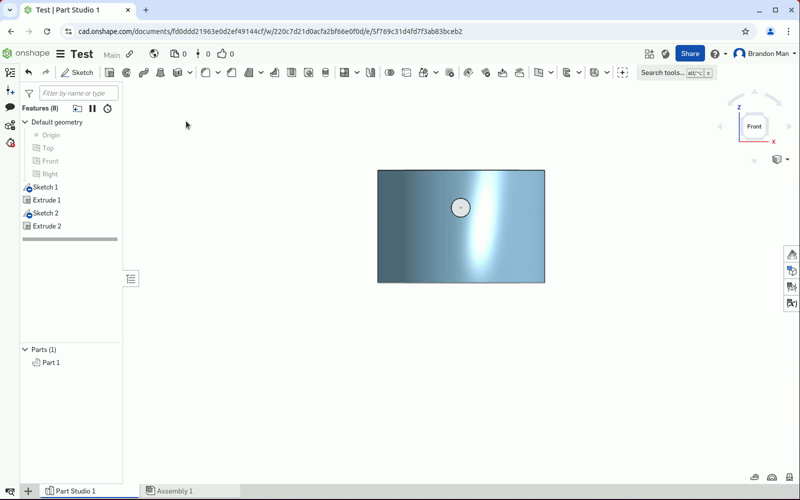
key(shift+7)
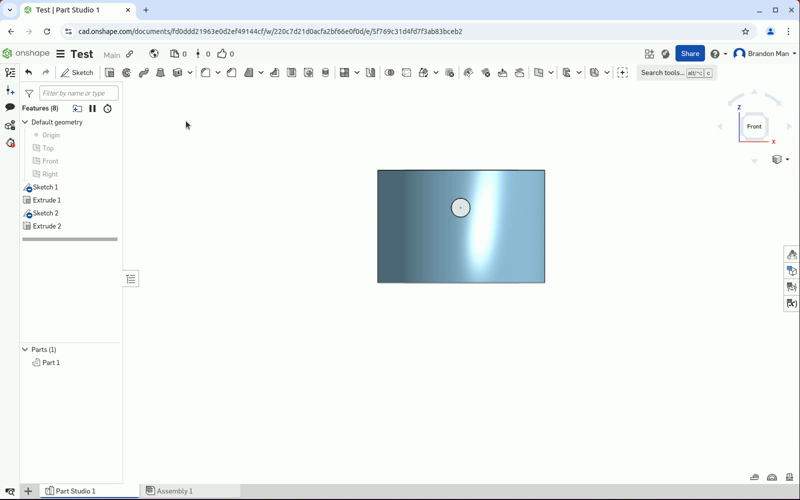
key(left, 2)
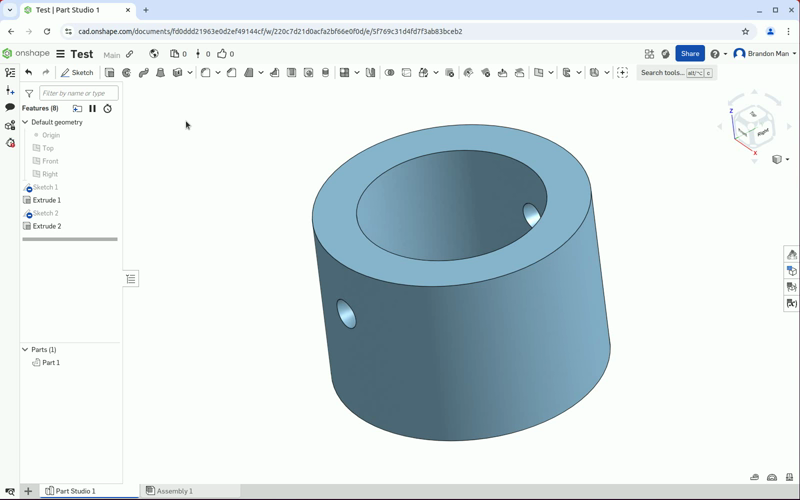
key(down, 2)
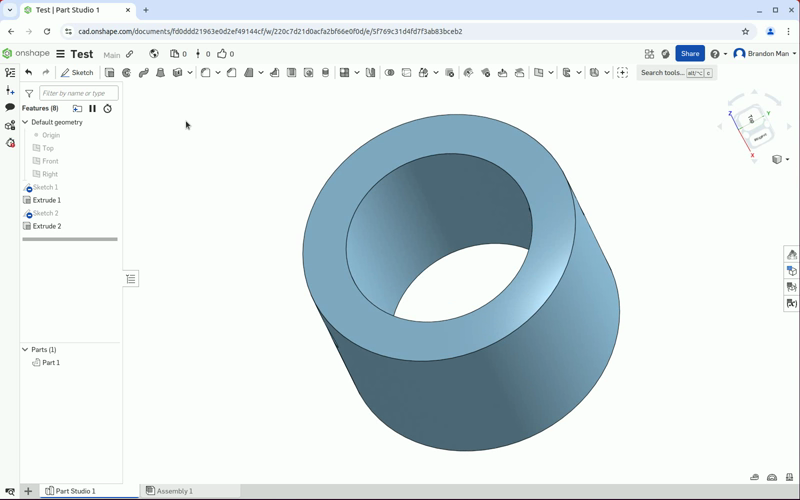
key(up, 2)
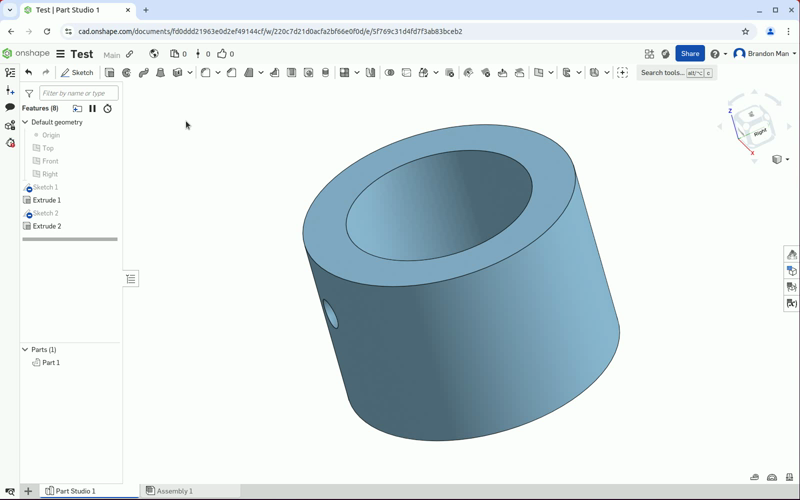
key(right, 2)
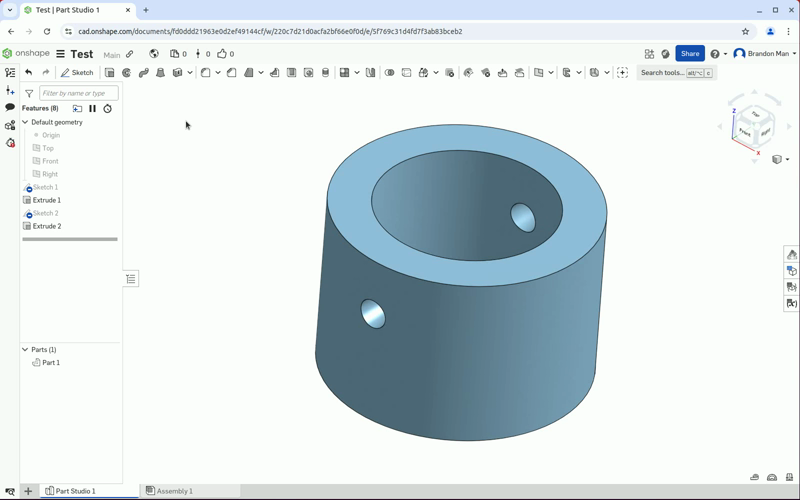
mouse_move(73, 189)
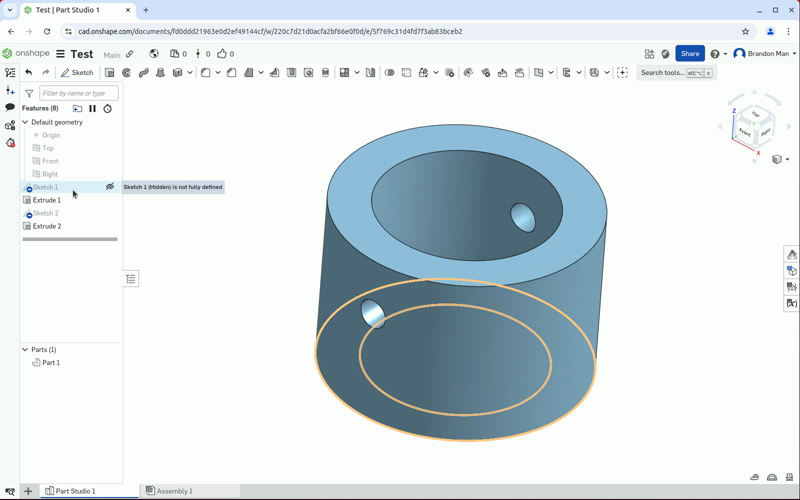
click(73, 189)